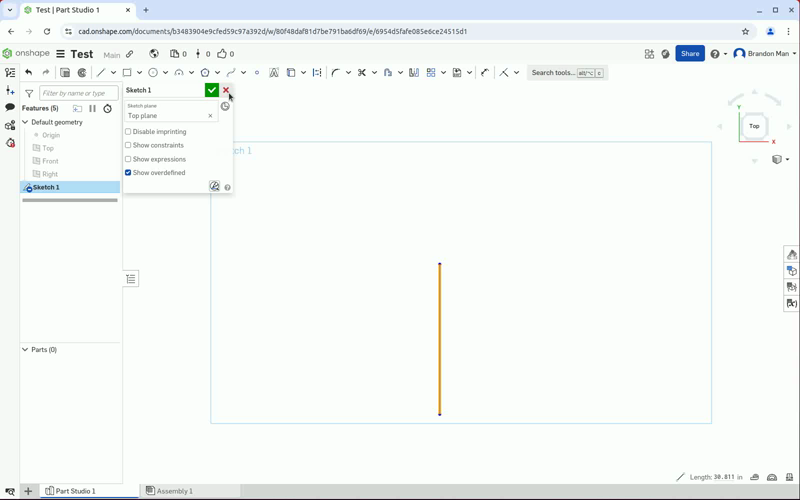
key(shift+h)
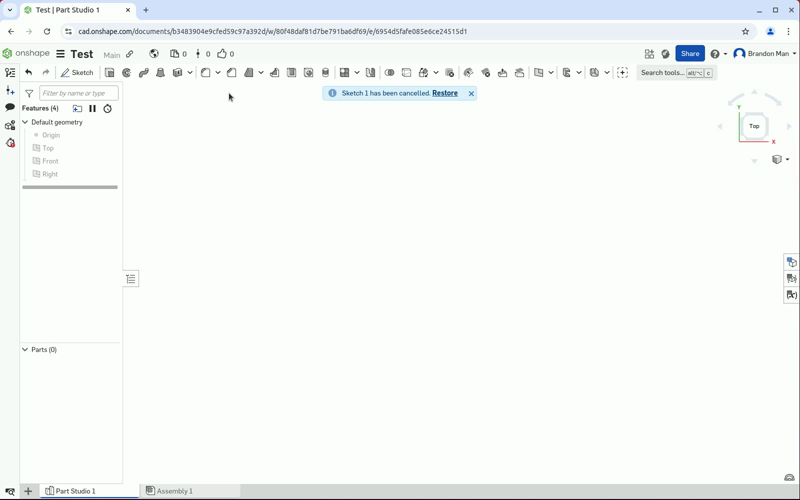
mouse_move(73, 352)
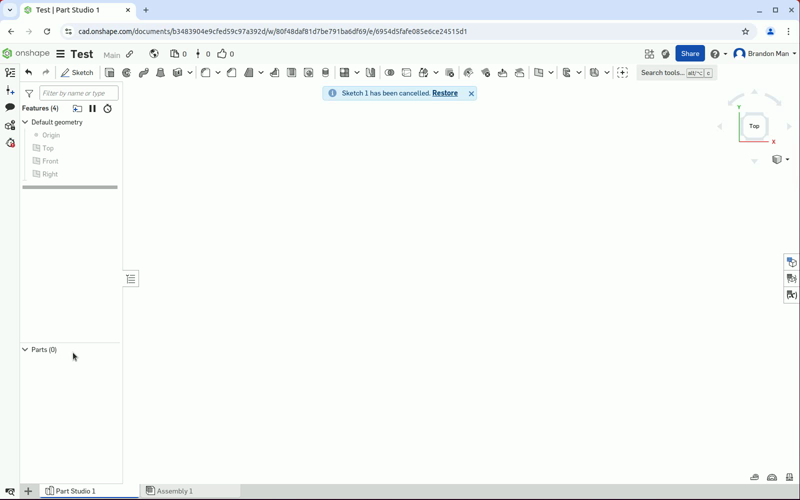
key(y)
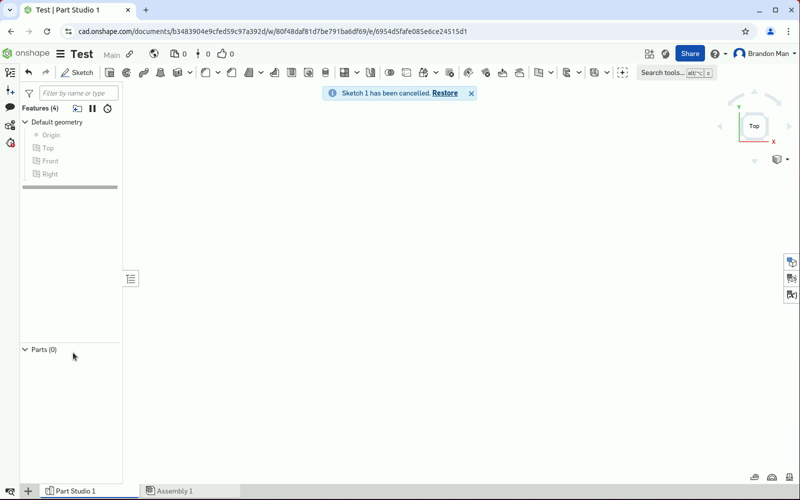
key(shift+p)
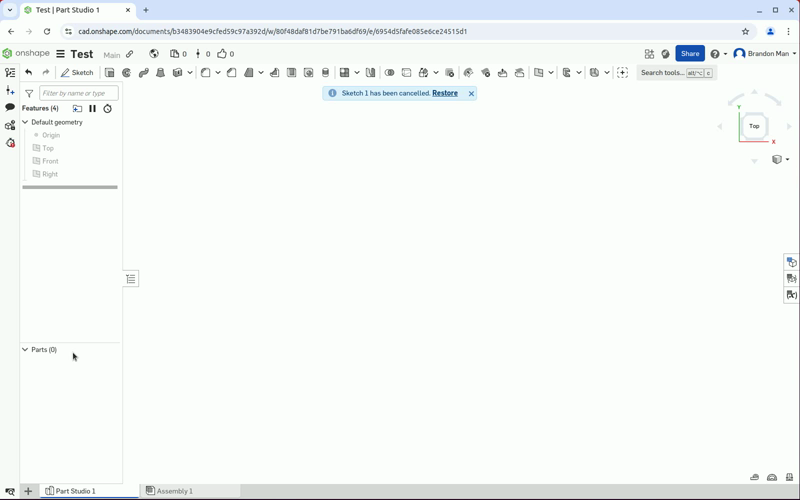
key(space)
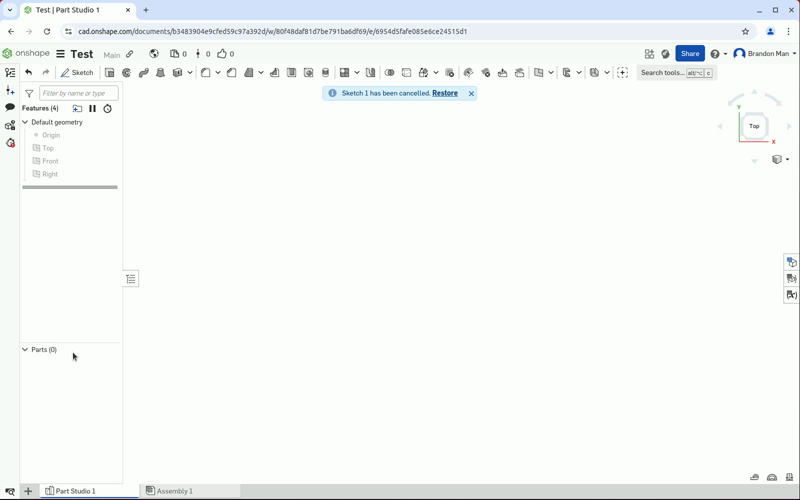
key_down(shift)
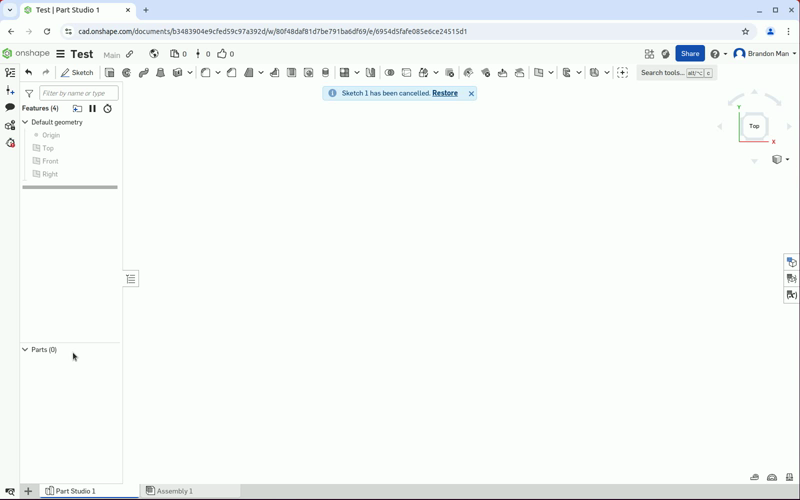
key(up)
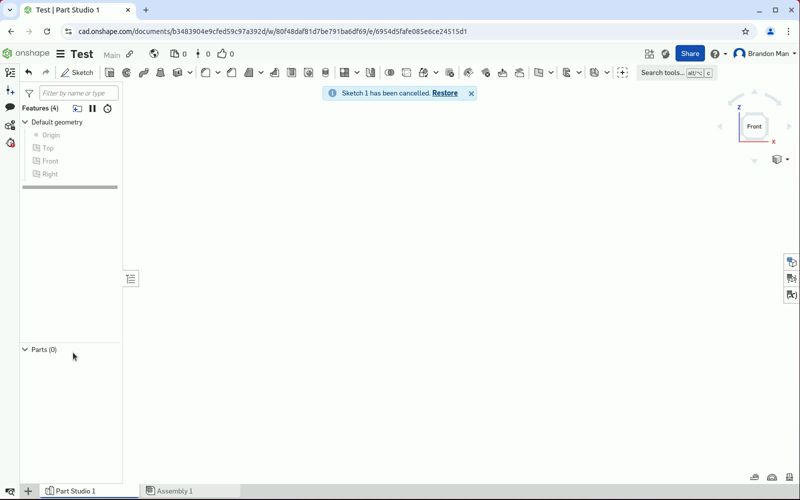
key_up(shift)
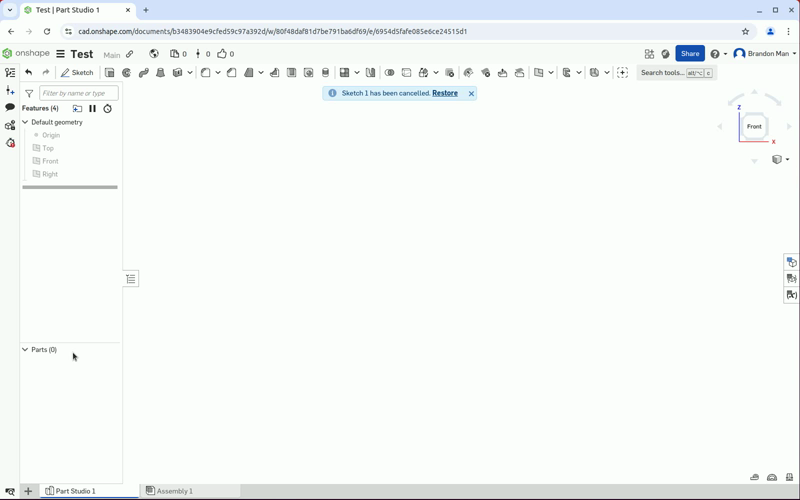
mouse_move(73, 352)
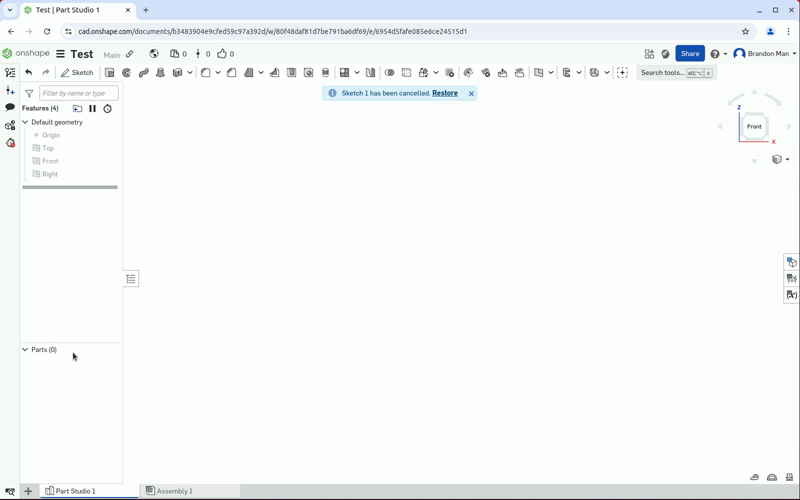
key(shift+y)
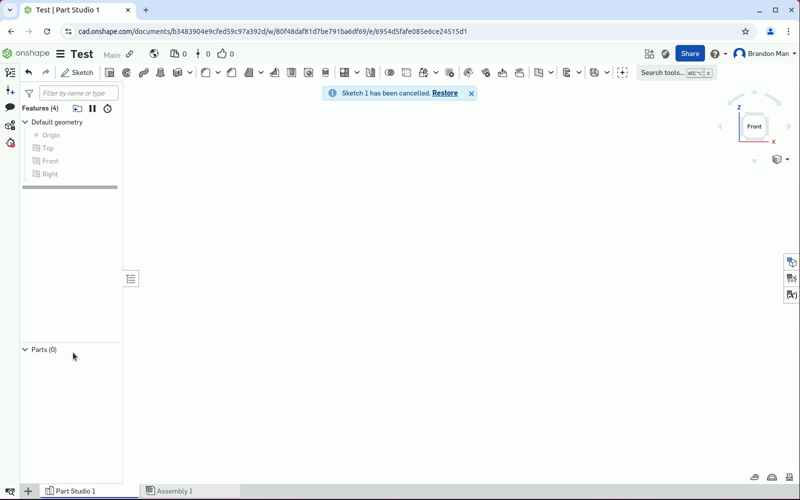
key(shift+s)
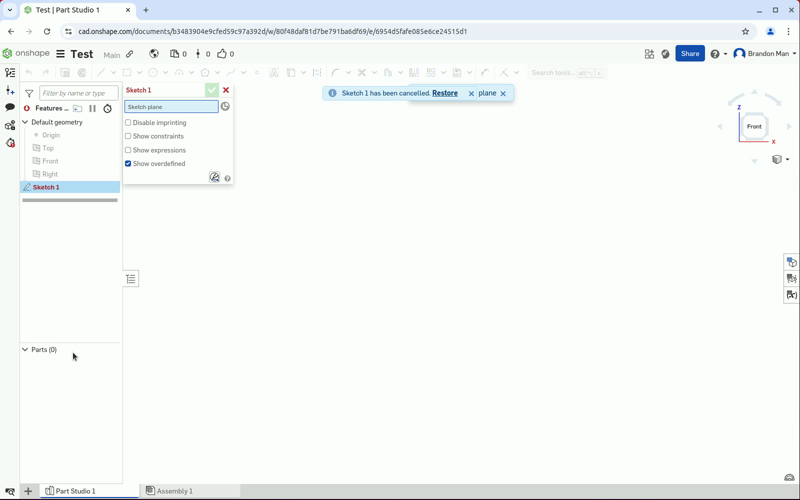
mouse_move(73, 163)
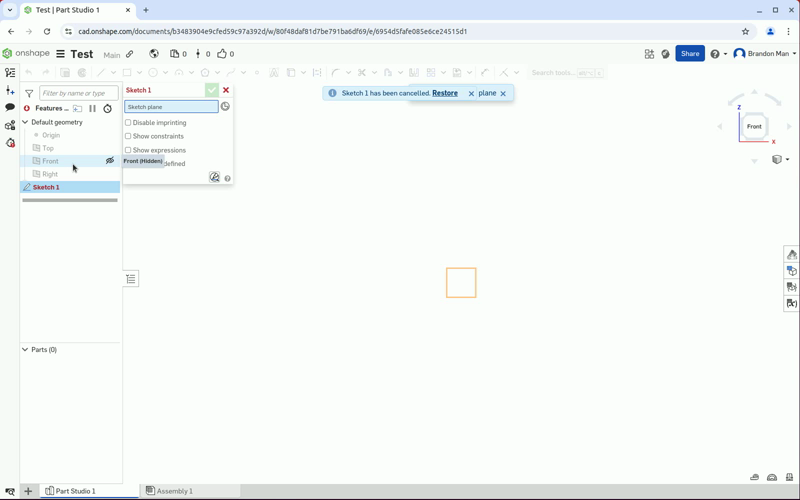
click(73, 163)
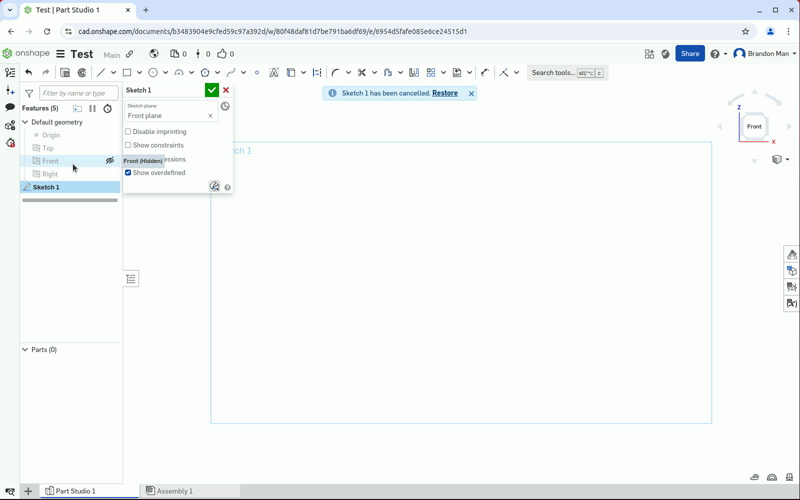
mouse_move(73, 352)
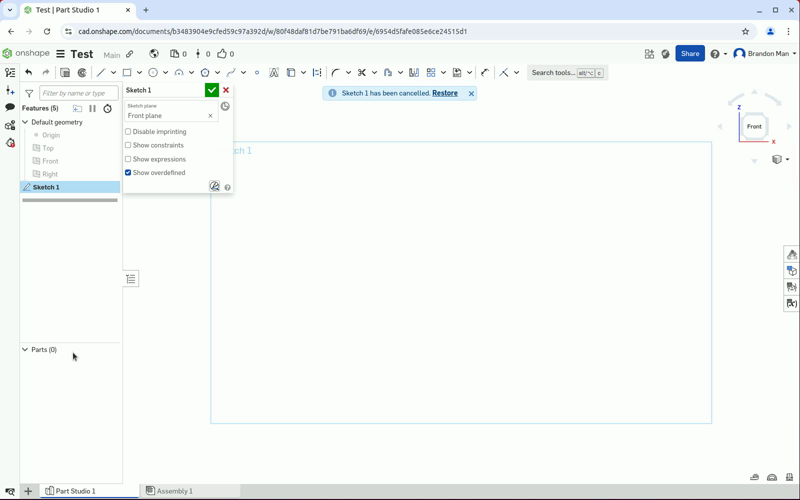
key(y)
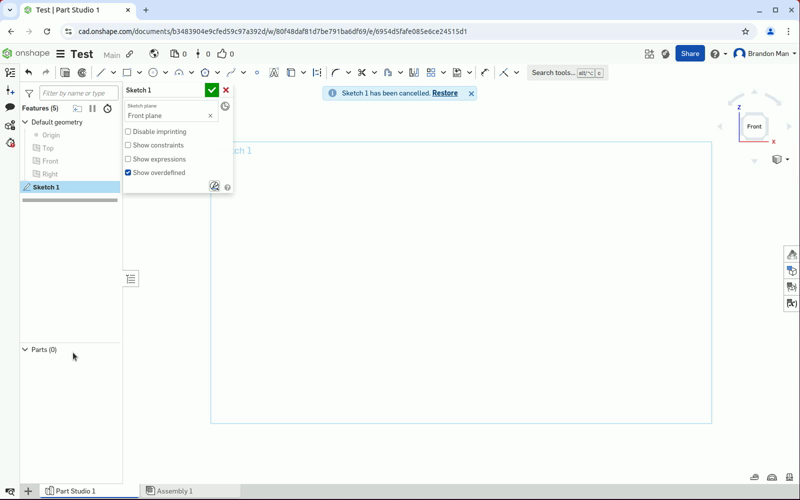
key(l)
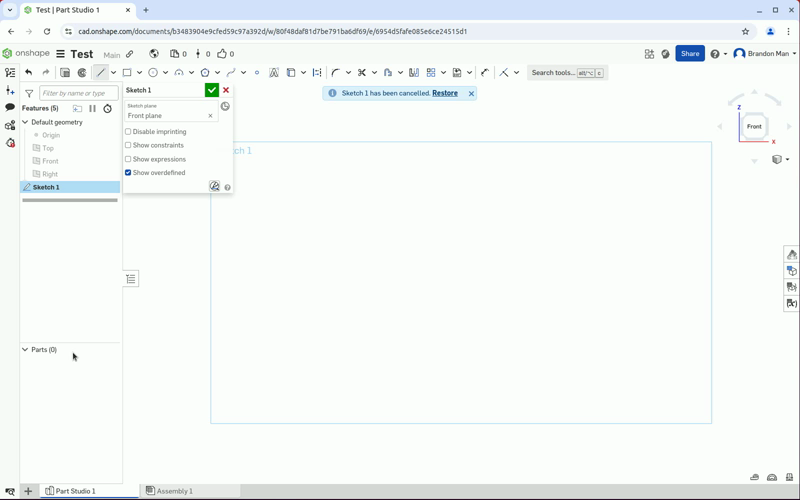
key_down(shift)
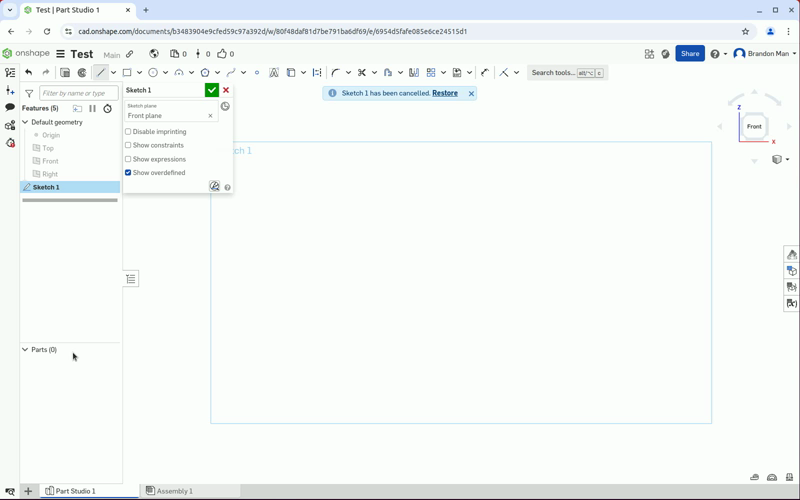
mouse_move(457, 231)
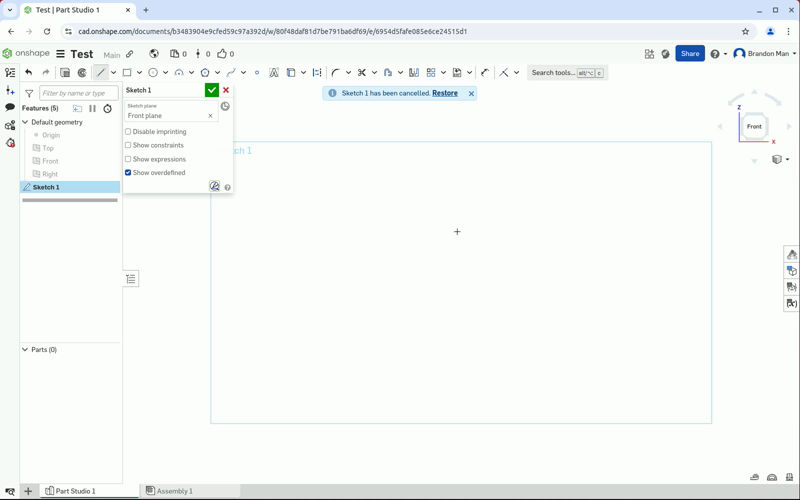
click(457, 231)
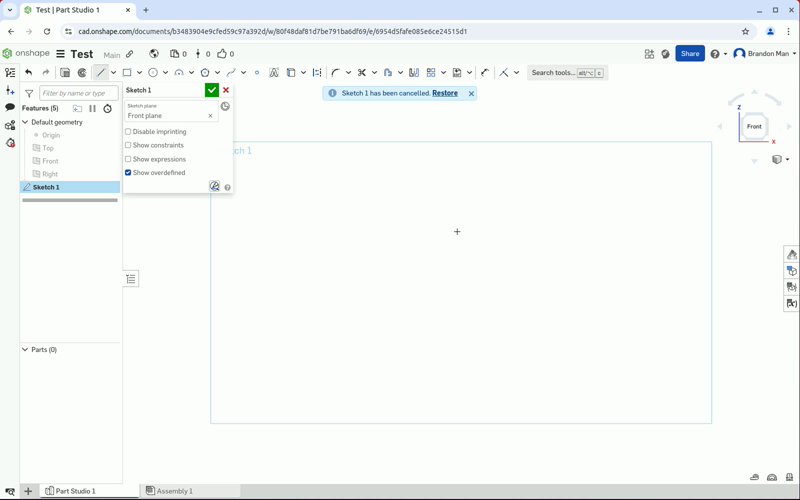
key_up(shift)
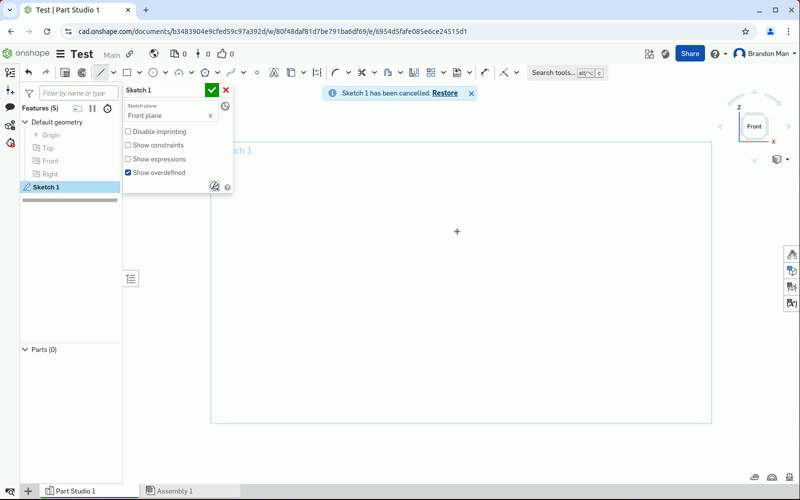
key_down(shift)
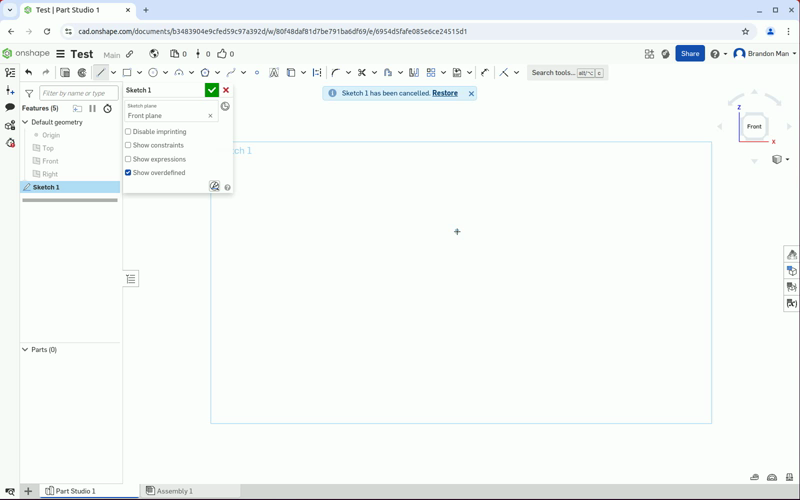
mouse_move(542, 231)
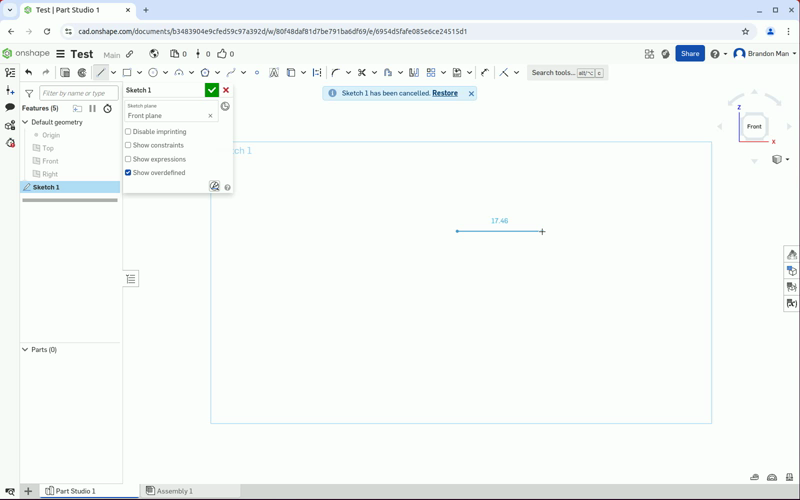
click(542, 231)
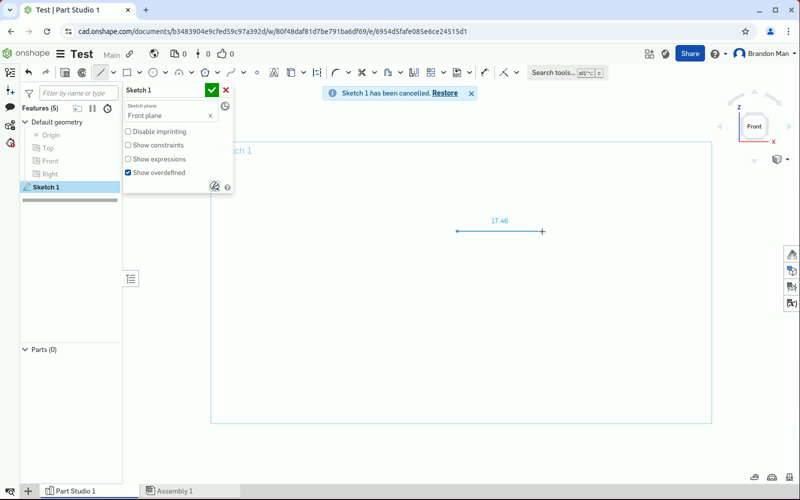
key_up(shift)
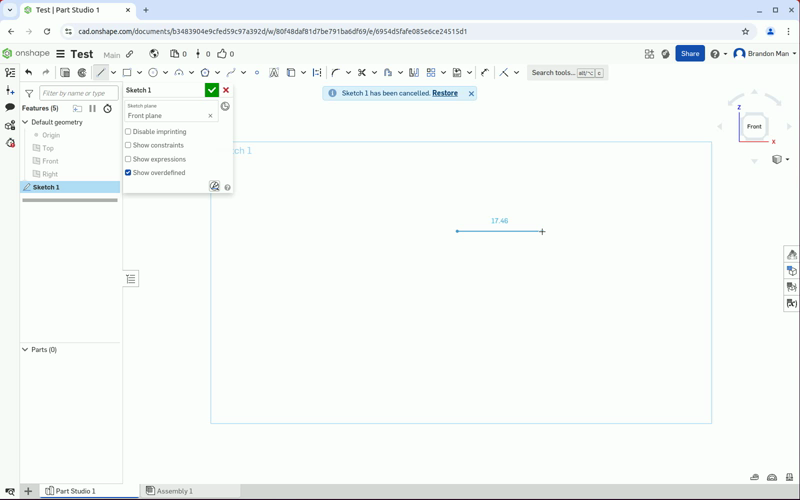
key_down(shift)
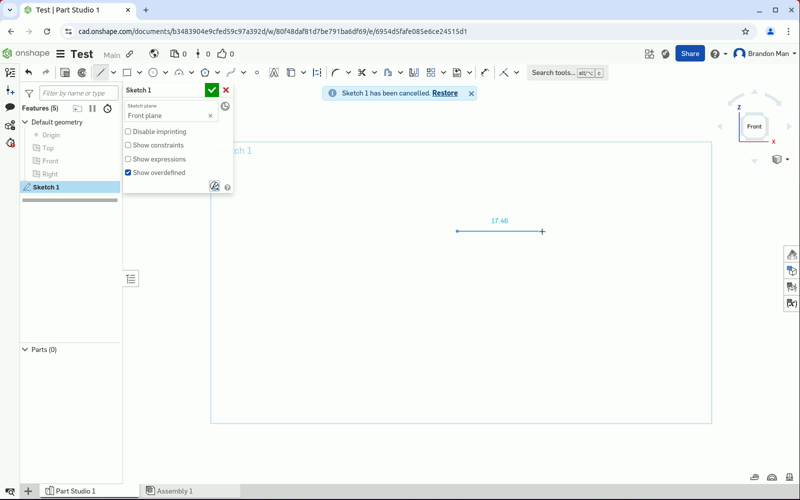
mouse_move(542, 169)
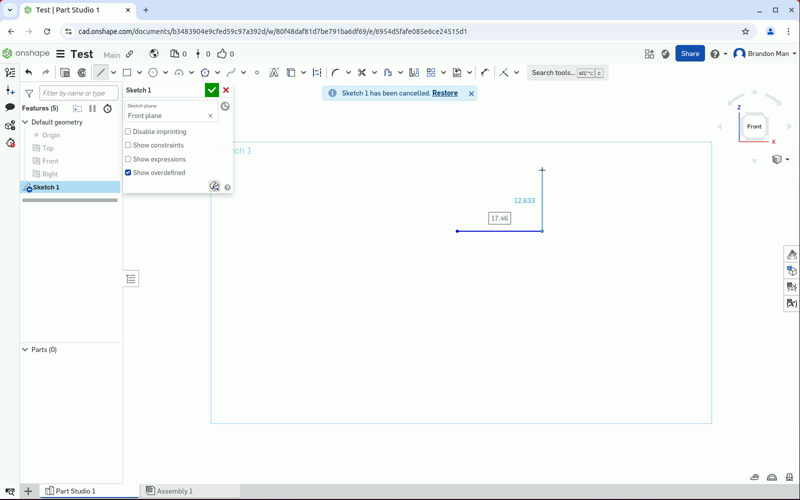
click(542, 169)
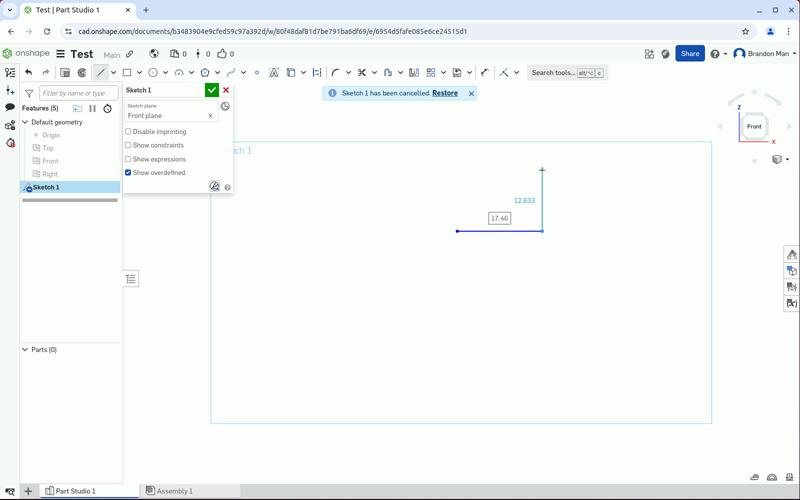
key_up(shift)
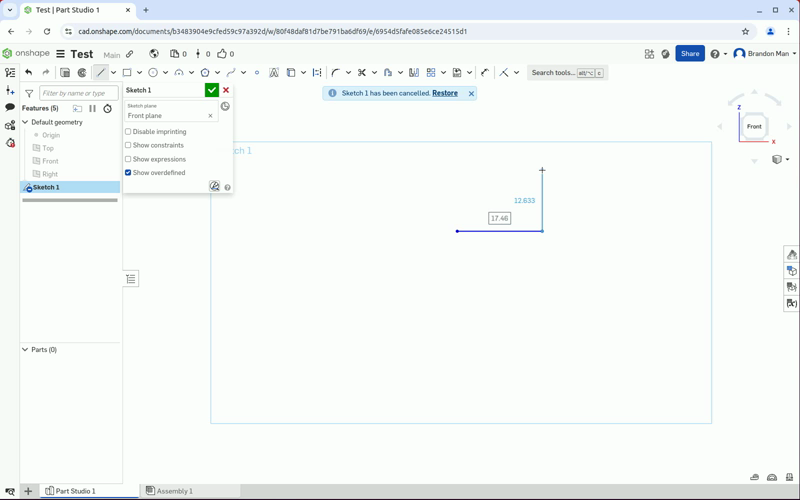
key_down(shift)
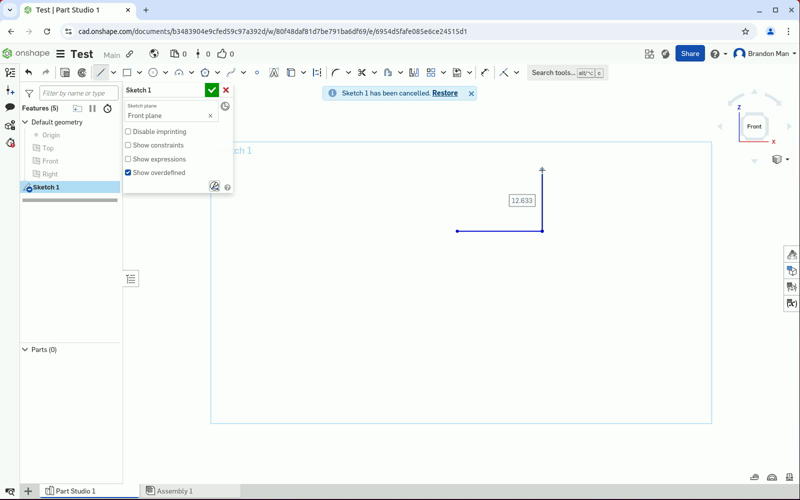
mouse_move(457, 169)
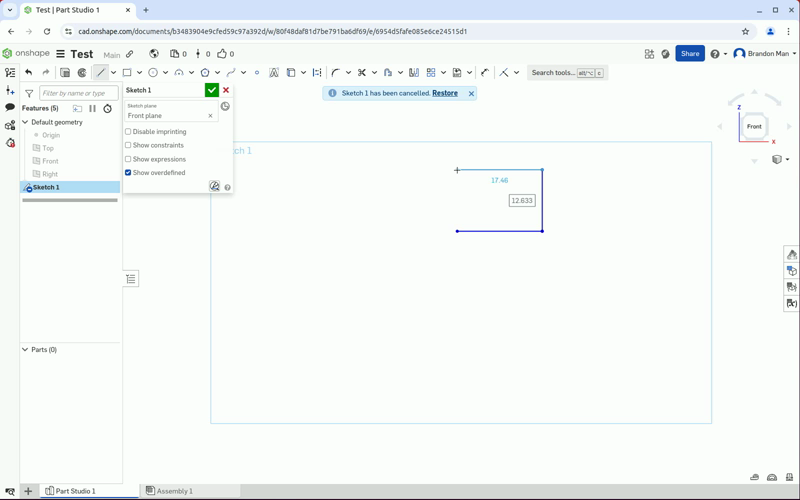
click(457, 169)
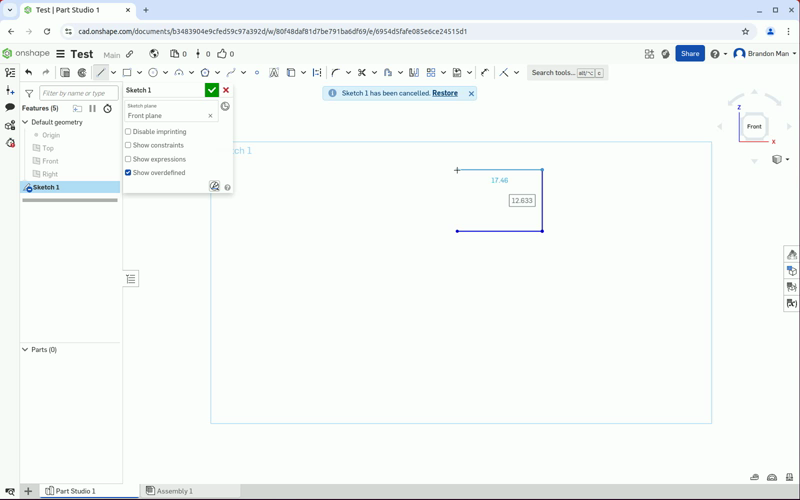
key_up(shift)
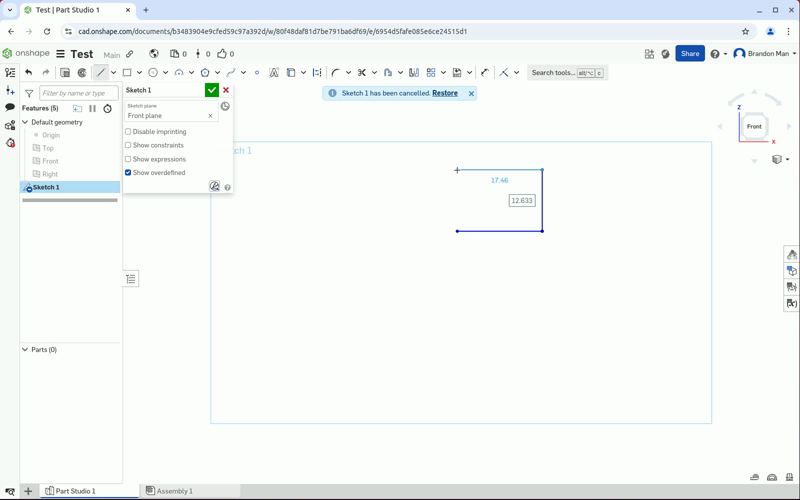
key_down(shift)
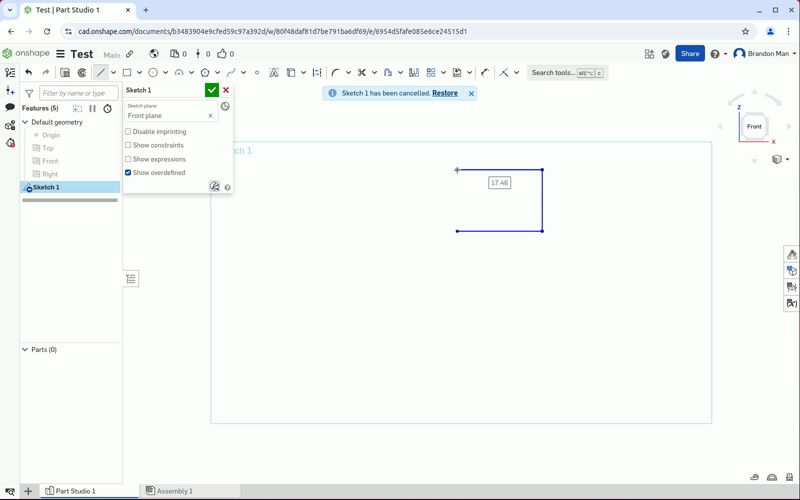
mouse_move(457, 231)
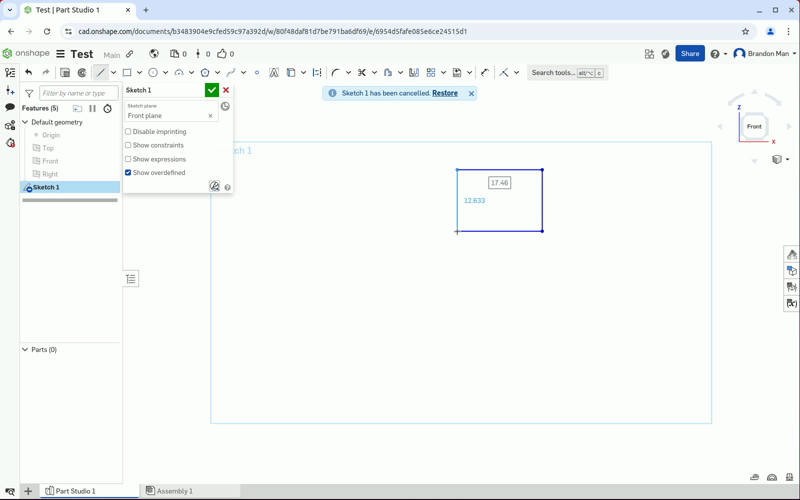
key_up(shift)
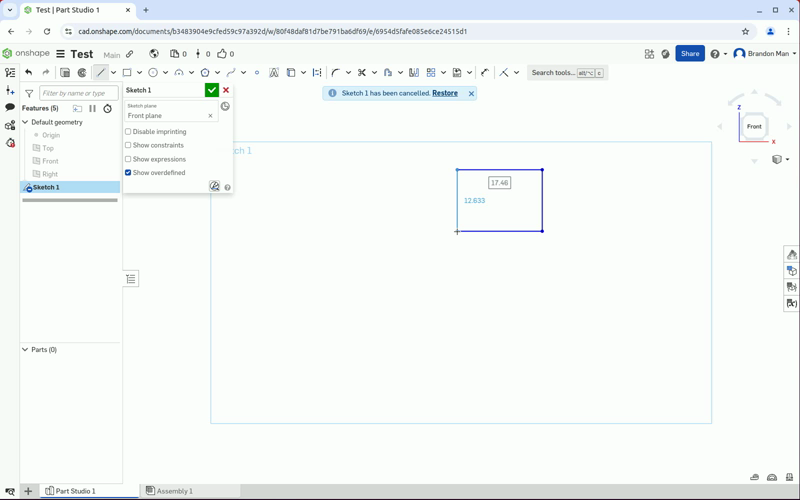
click(457, 231)
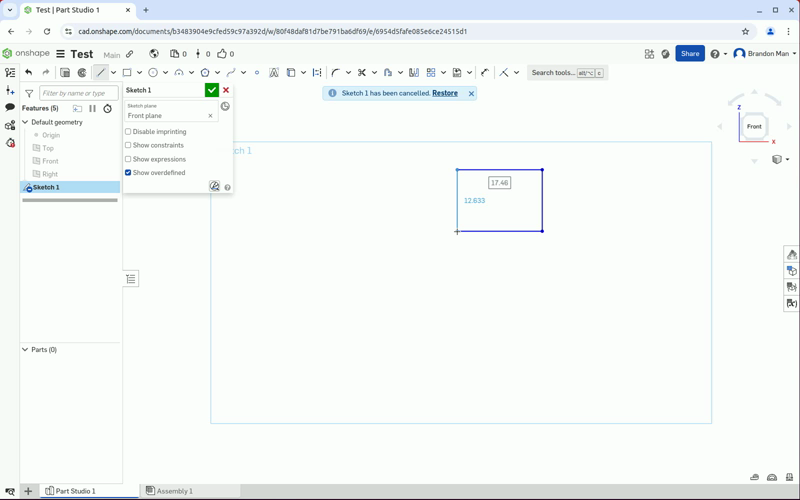
key(esc)
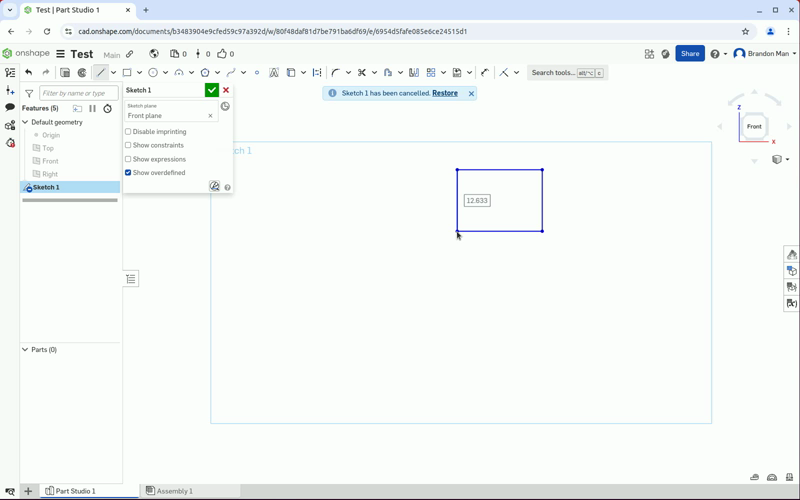
mouse_move(512, 217)
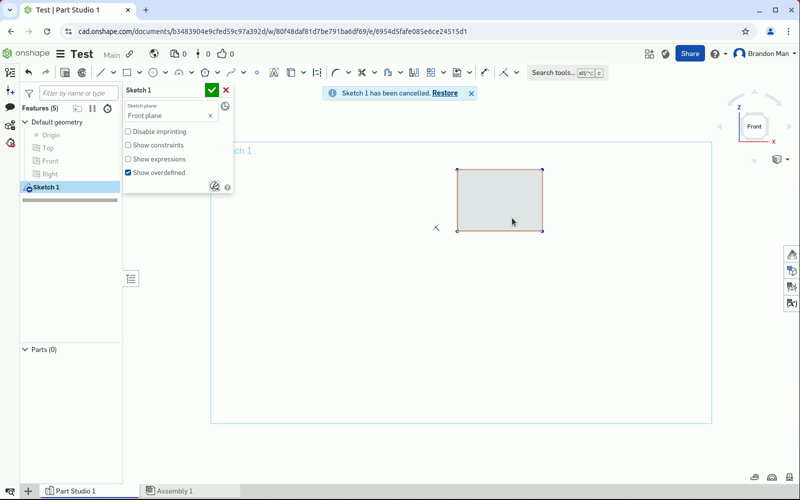
click(512, 217)
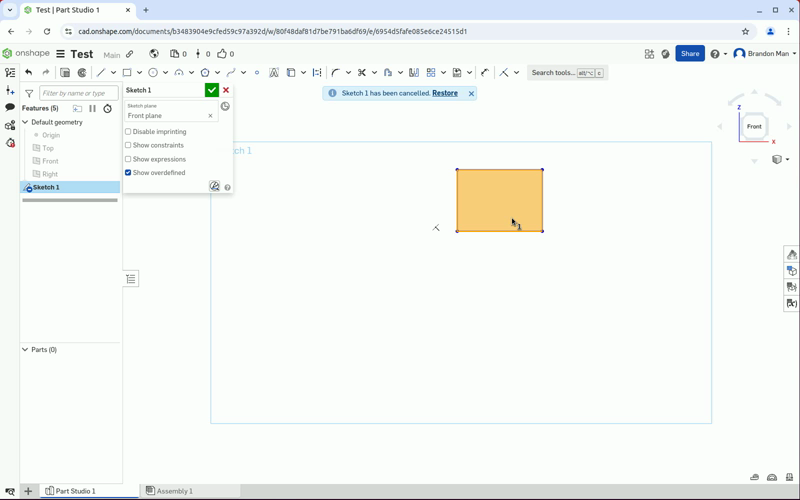
mouse_move(73, 352)
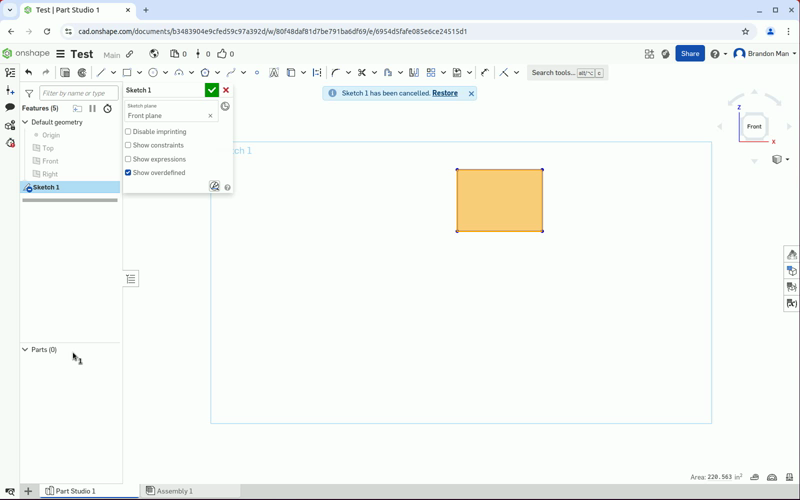
key(shift+y)
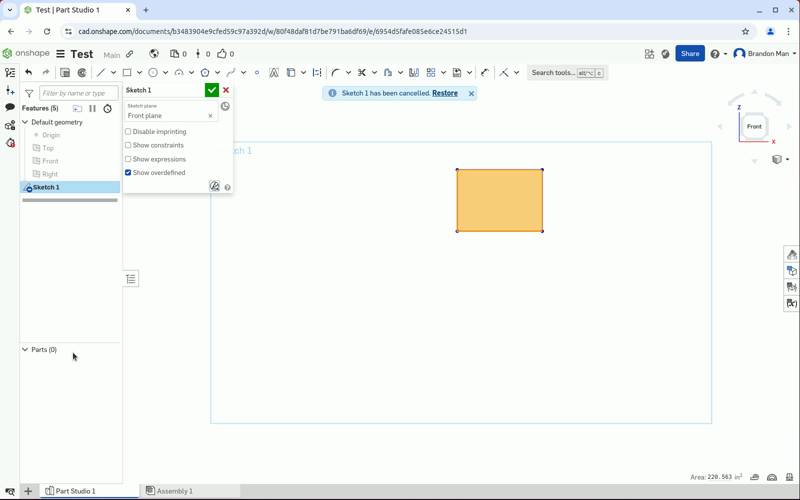
key(shift+e)
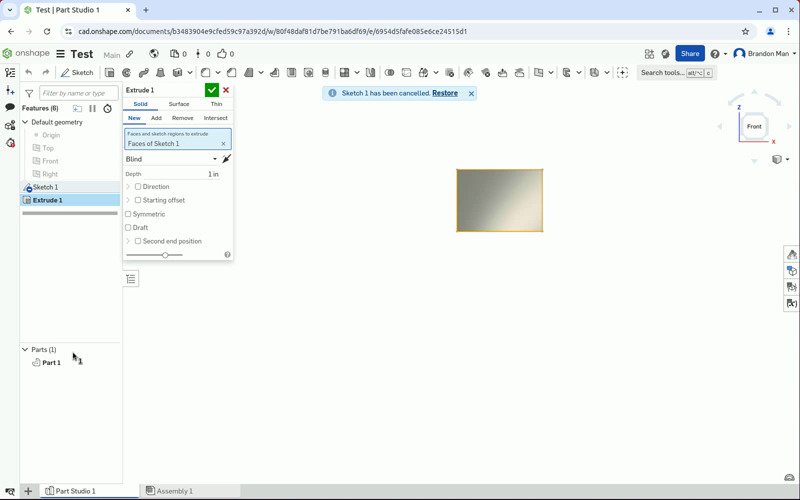
mouse_move(143, 106)
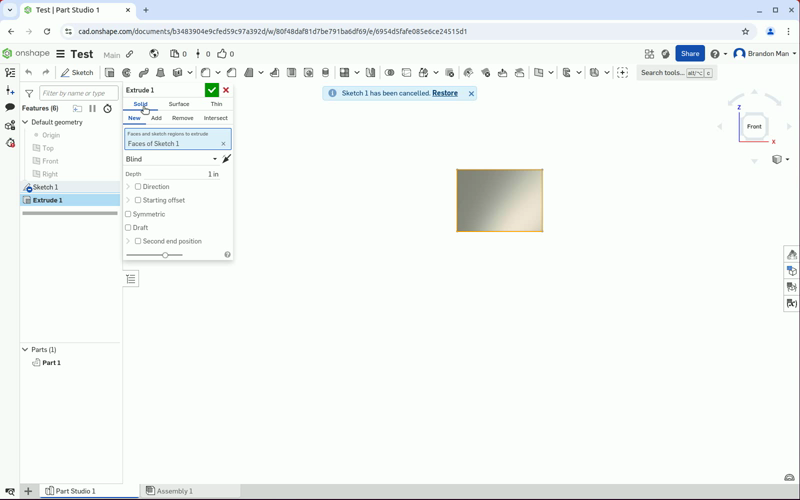
click(143, 106)
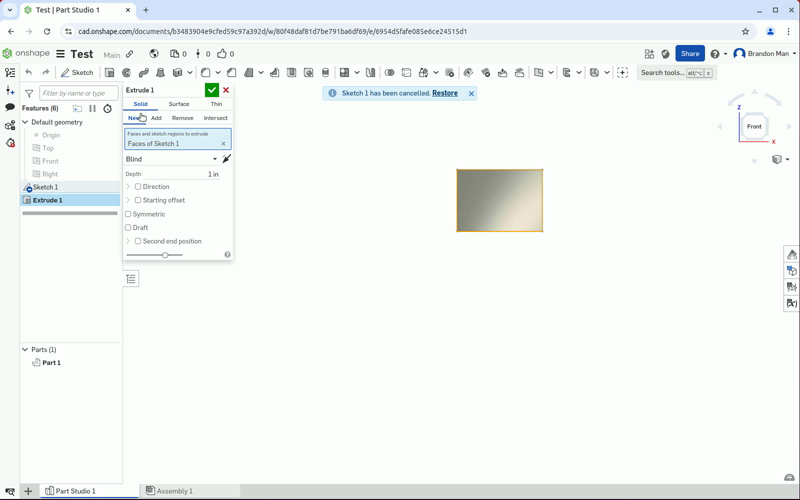
mouse_move(137, 120)
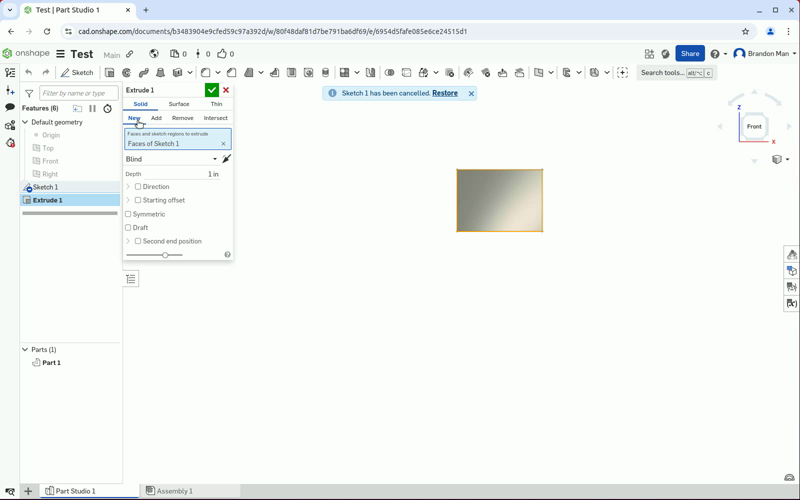
click(137, 120)
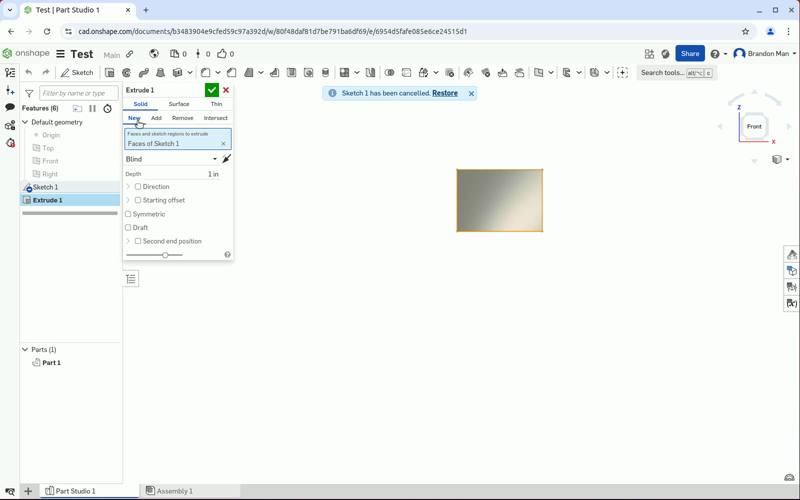
key(tab, 4)
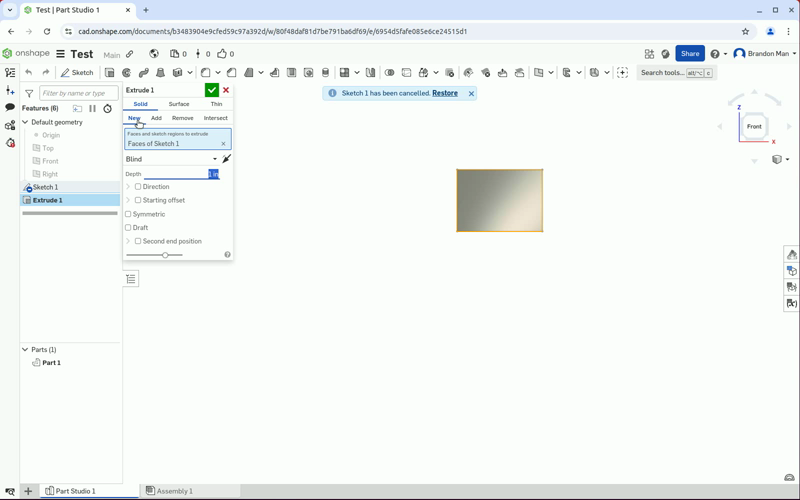
text(4.574)
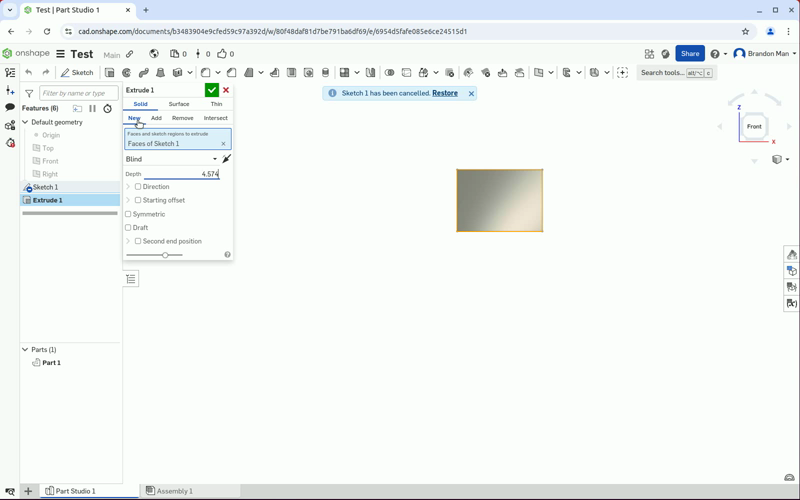
key(enter)
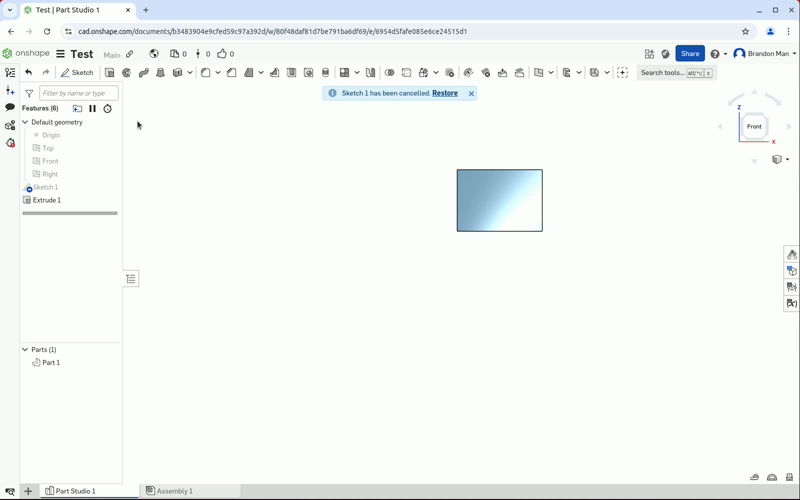
key(shift+h)
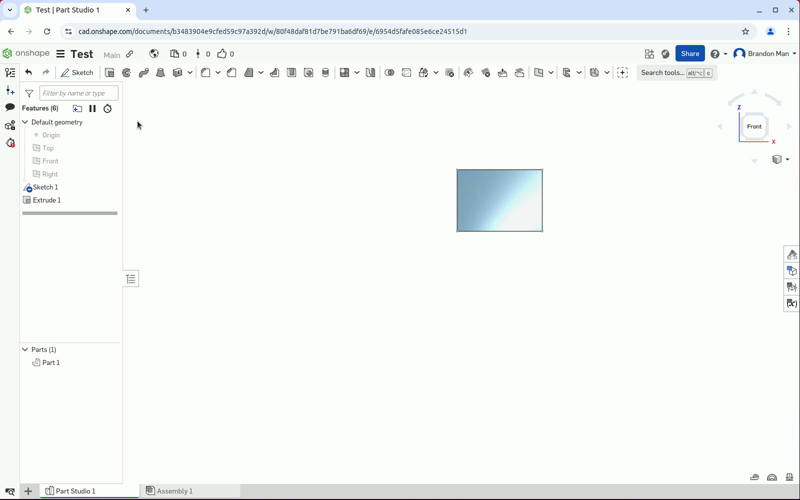
key(shift+h)
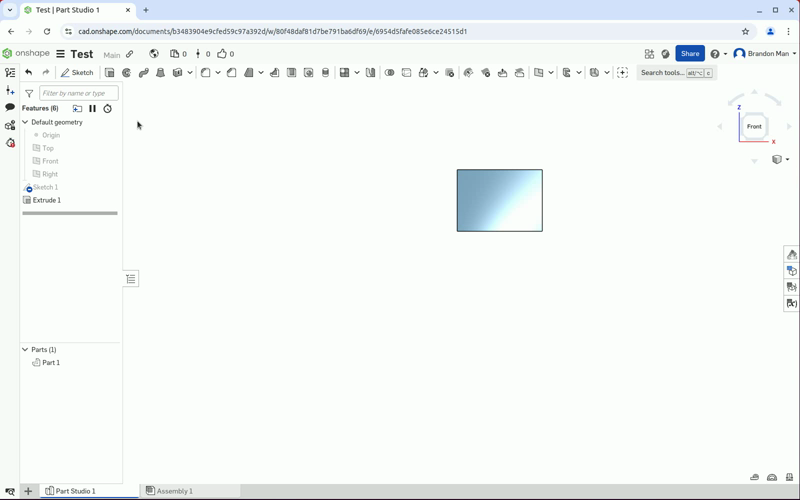
mouse_move(73, 189)
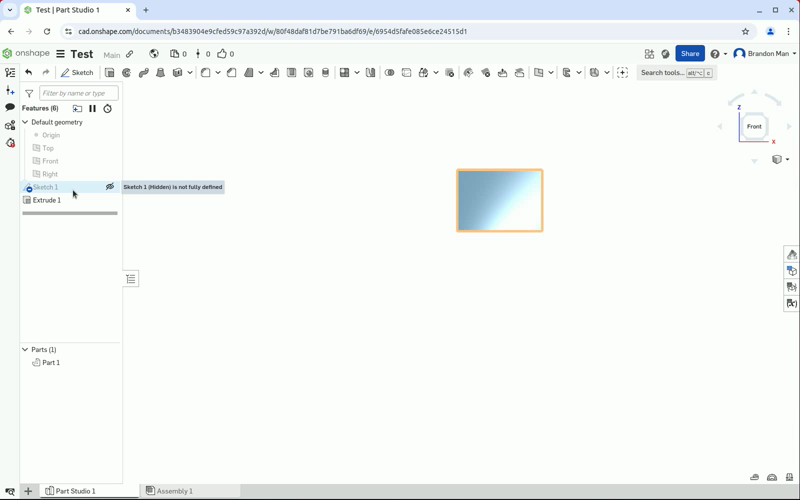
click(73, 189)
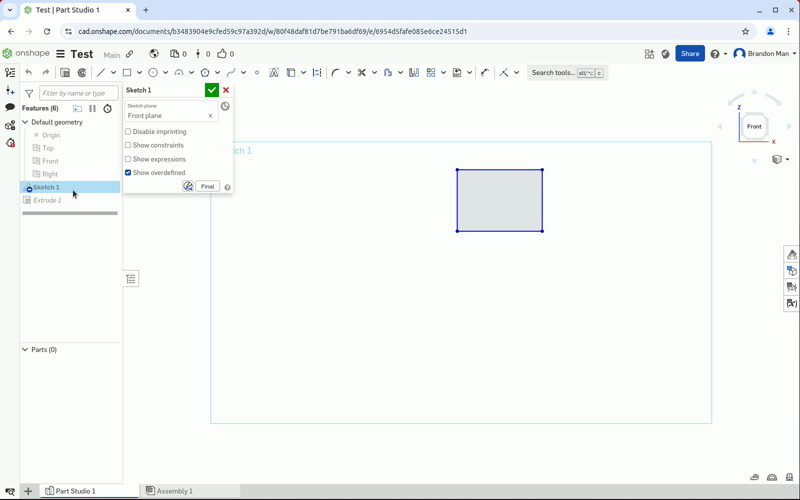
mouse_move(229, 92)
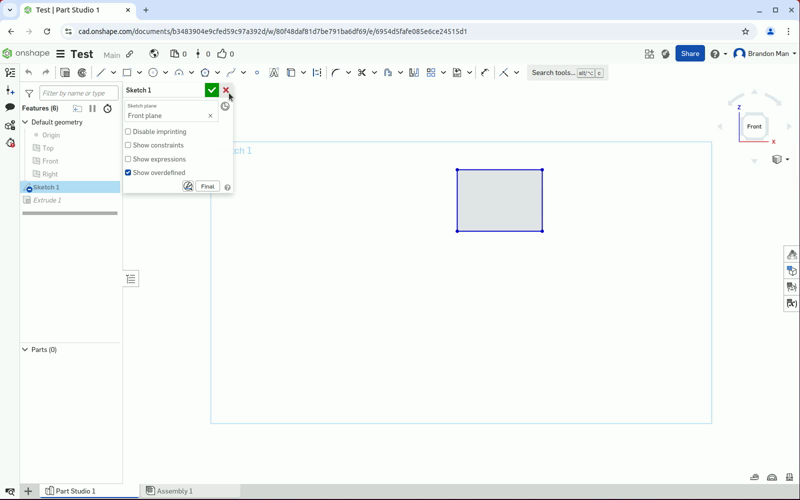
click(229, 92)
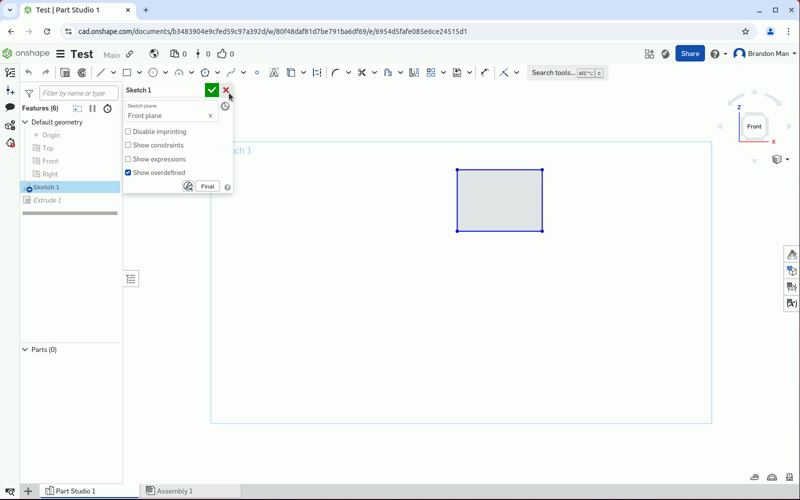
key(shift+s)
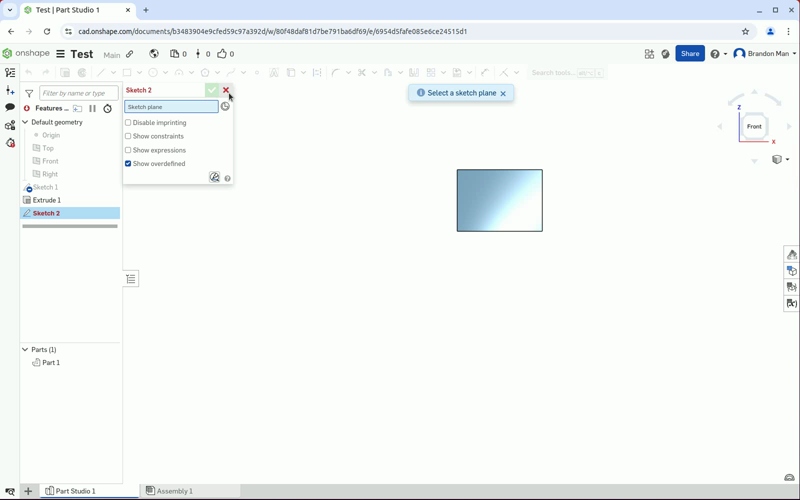
mouse_move(73, 163)
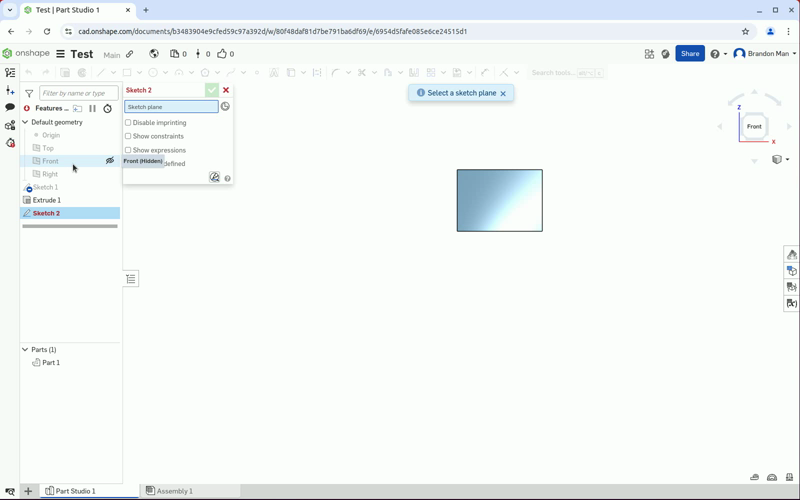
click(73, 163)
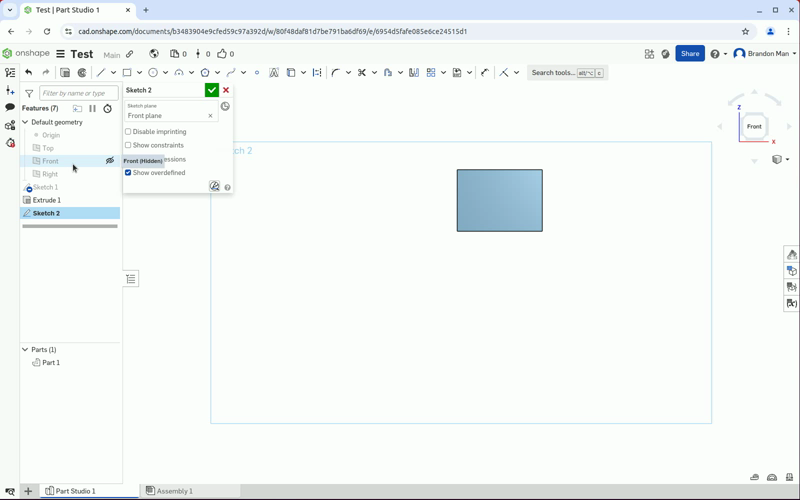
mouse_move(73, 352)
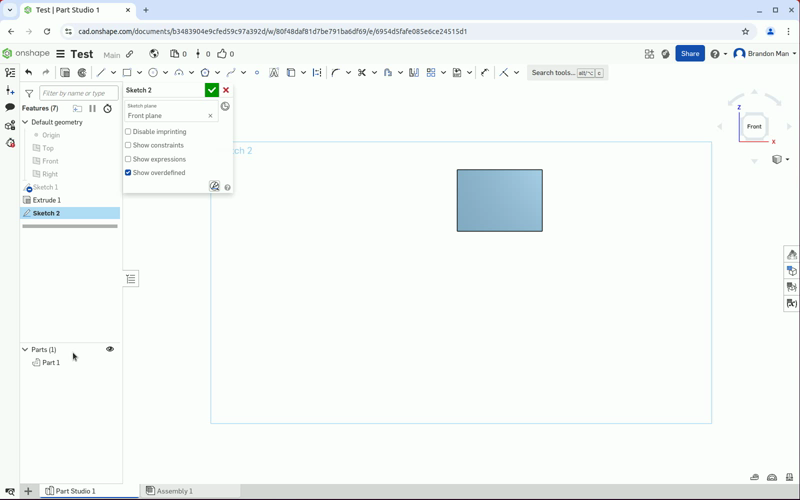
key(y)
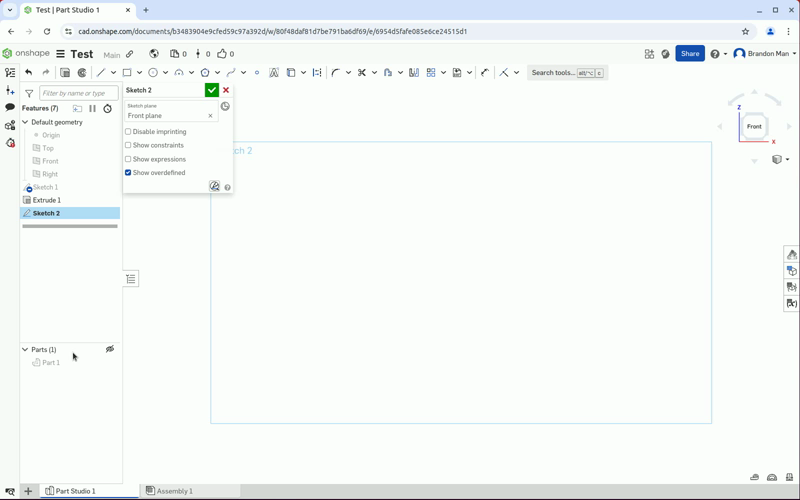
key(c)
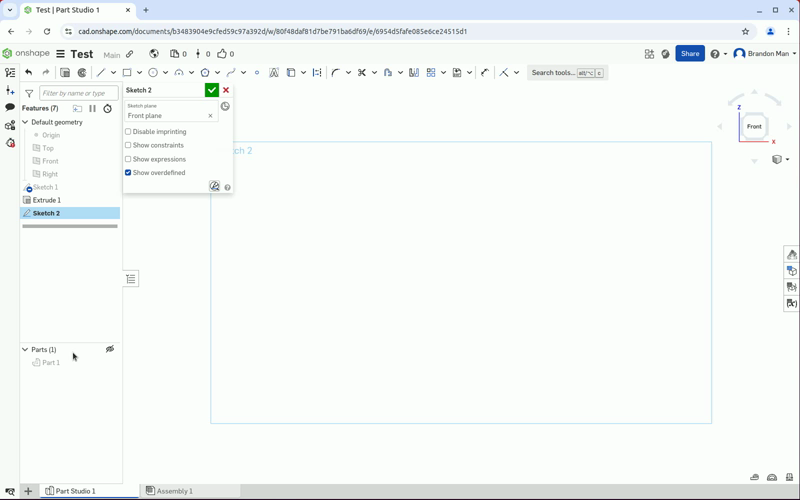
key_down(shift)
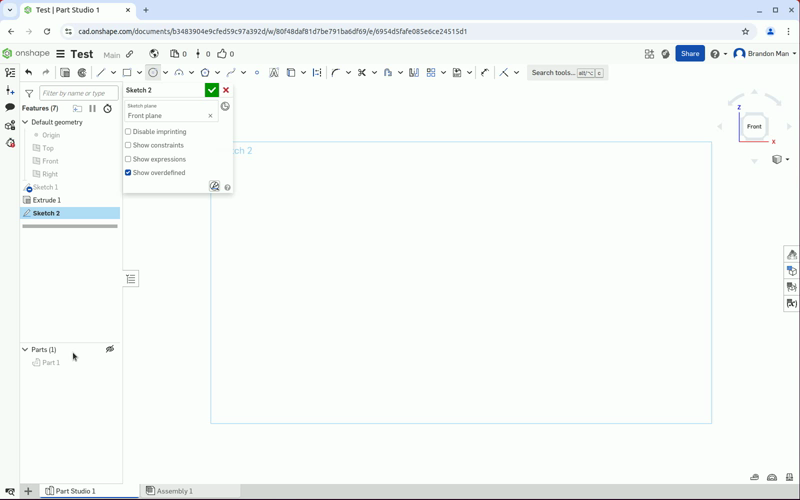
mouse_move(461, 282)
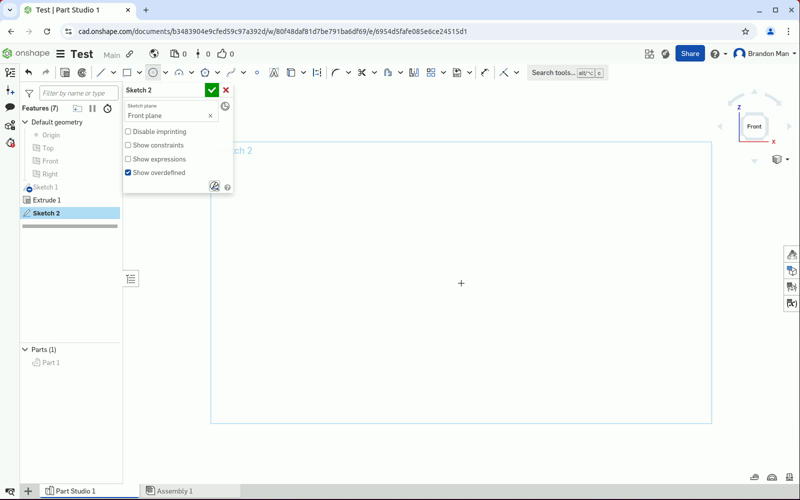
click(461, 282)
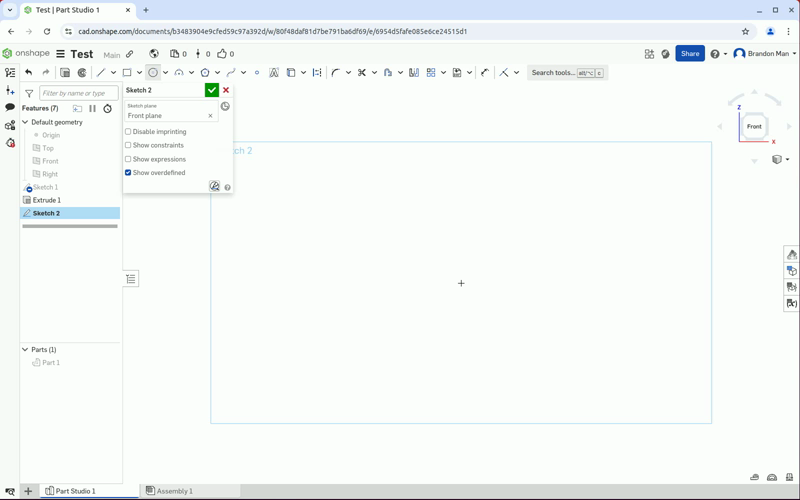
key_up(shift)
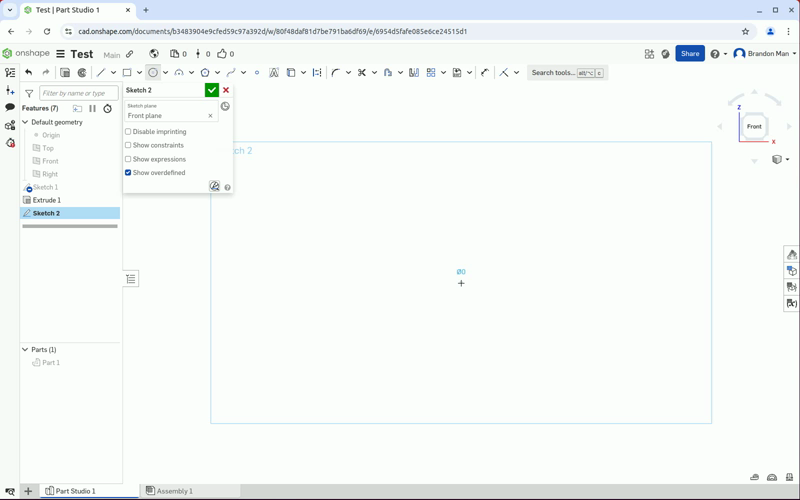
mouse_move(499, 282)
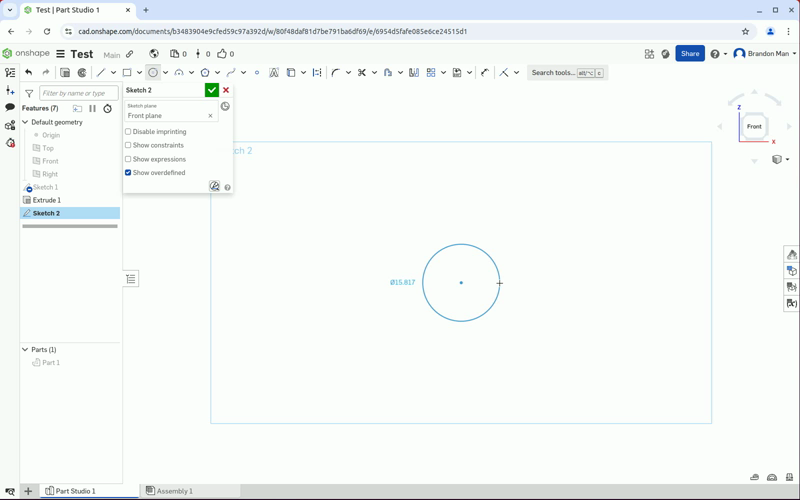
click(499, 282)
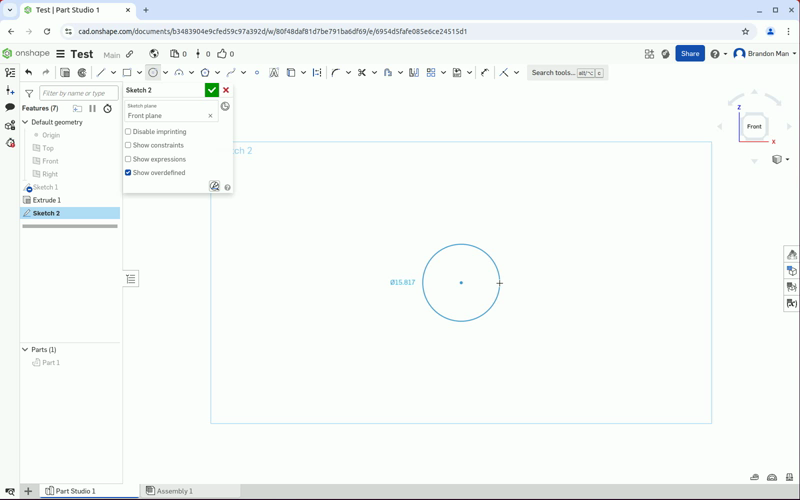
key(esc)
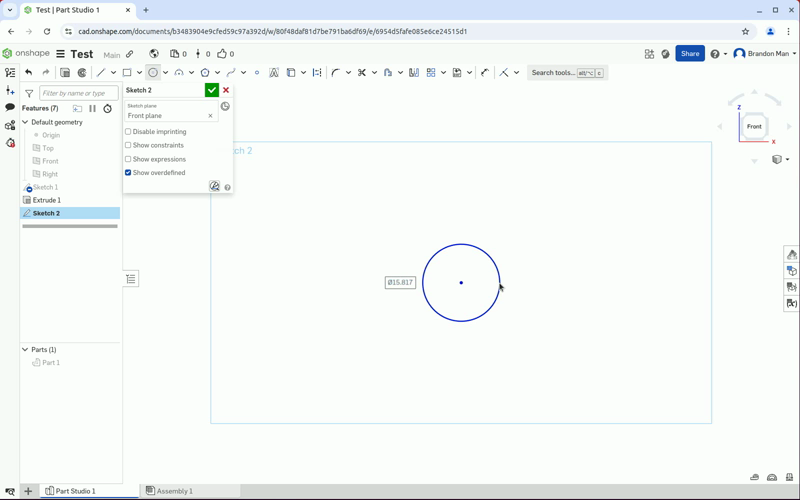
mouse_move(464, 265)
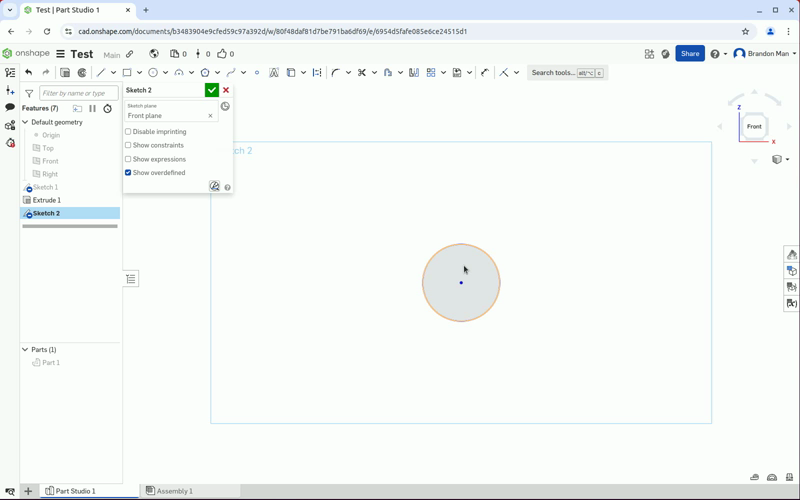
click(464, 265)
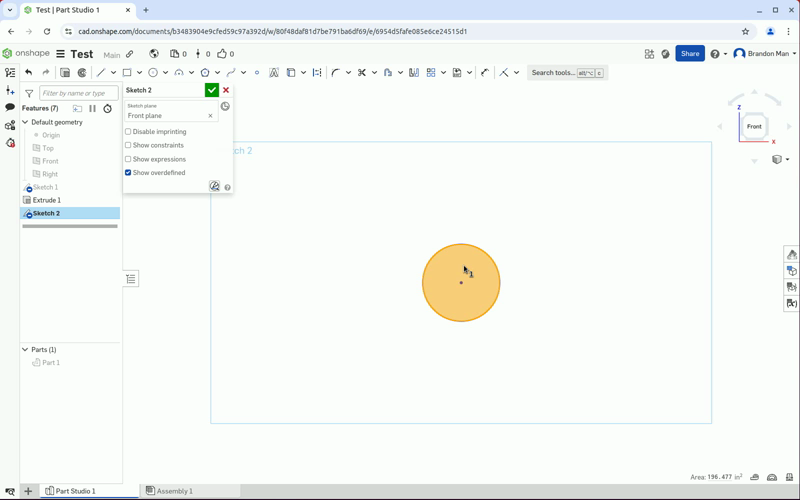
mouse_move(73, 352)
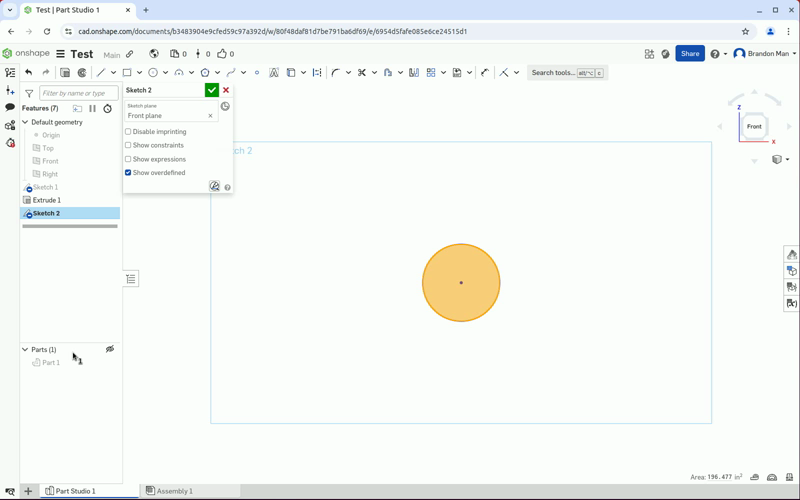
key(shift+y)
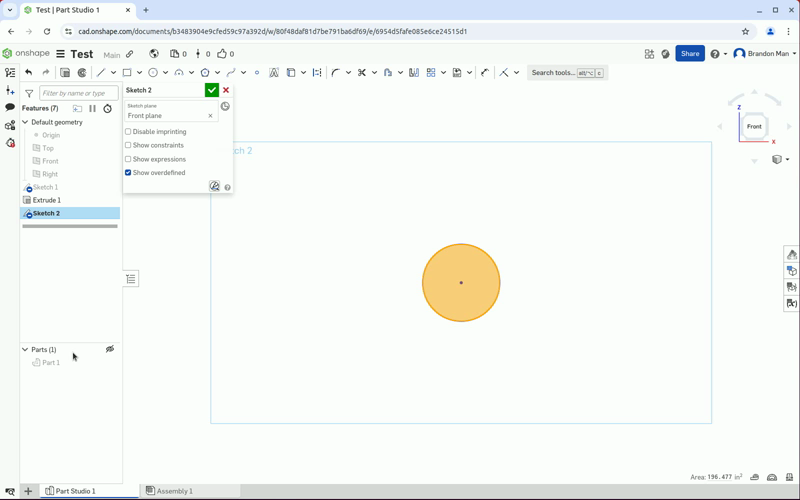
key(shift+e)
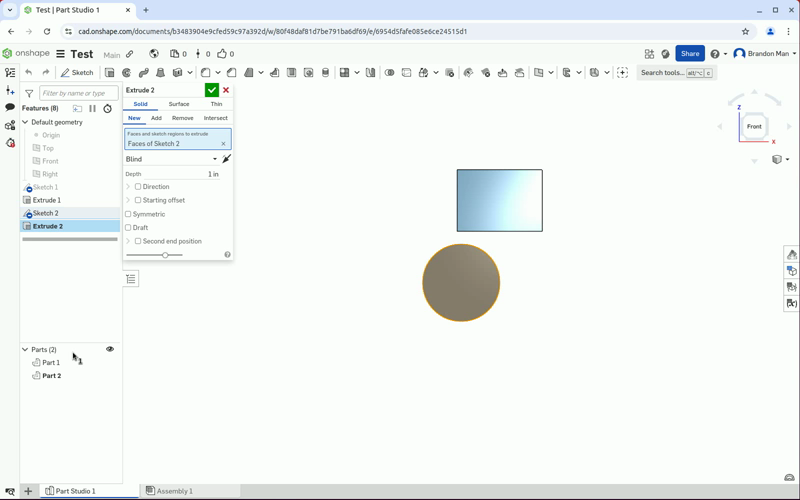
mouse_move(143, 106)
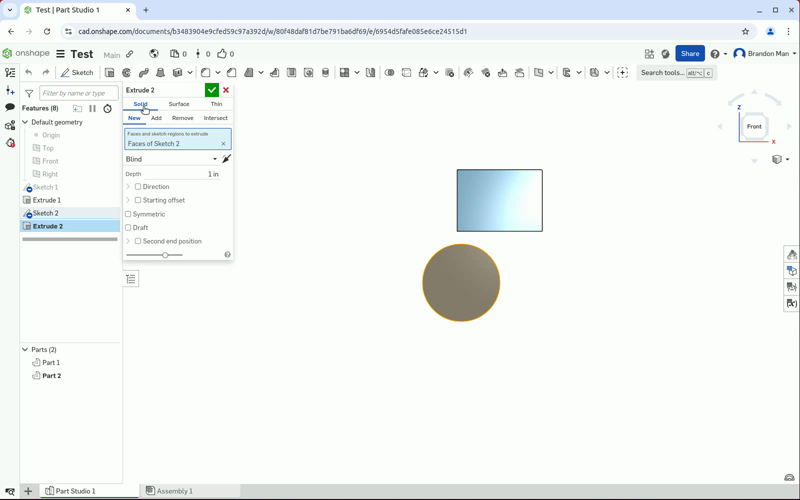
click(143, 106)
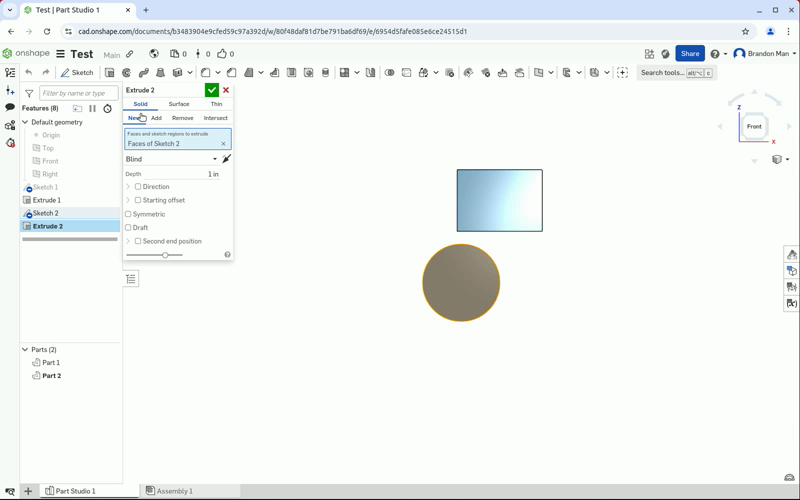
mouse_move(137, 120)
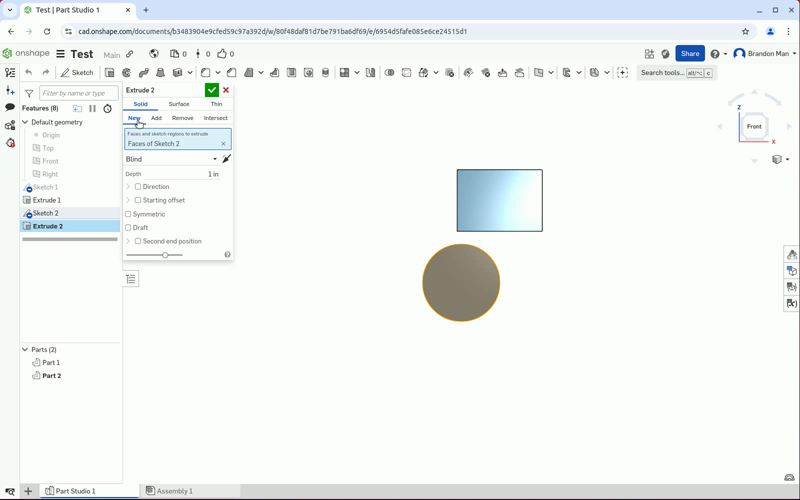
click(137, 120)
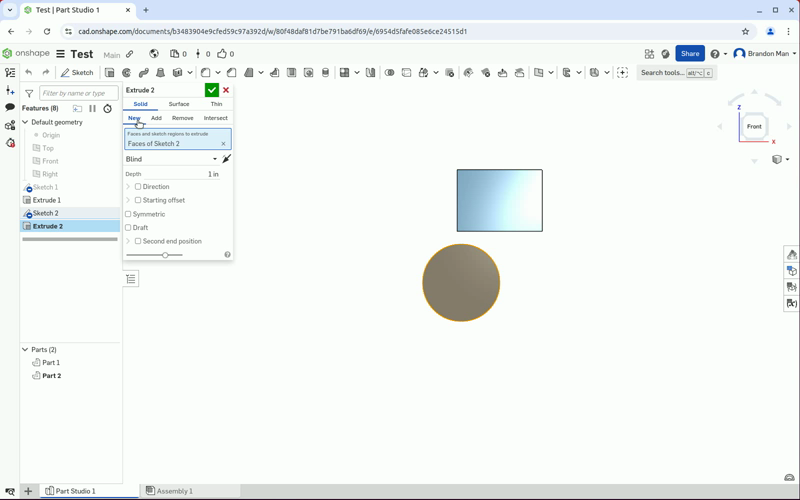
key(tab, 4)
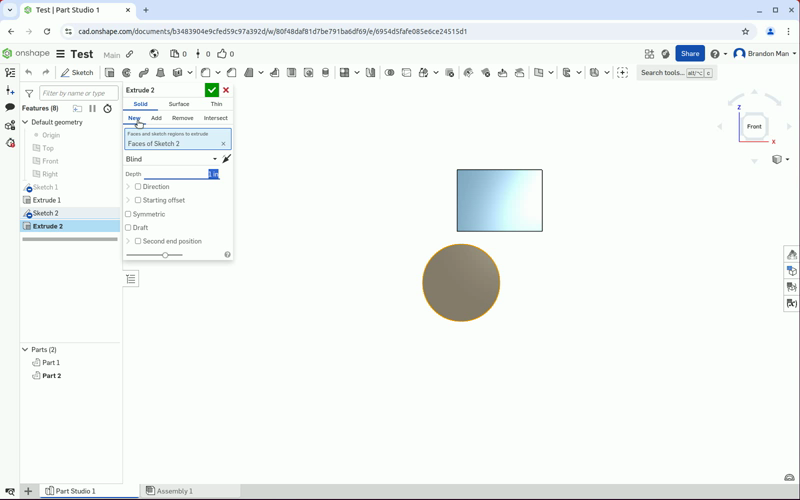
text(4.574)
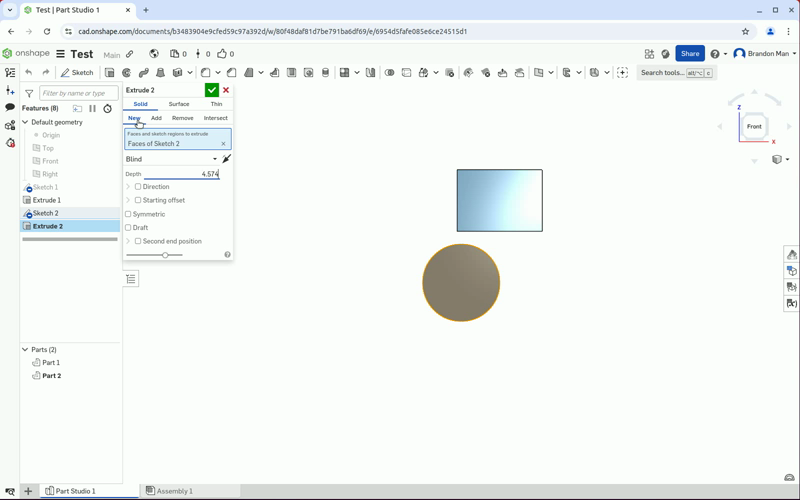
key(enter)
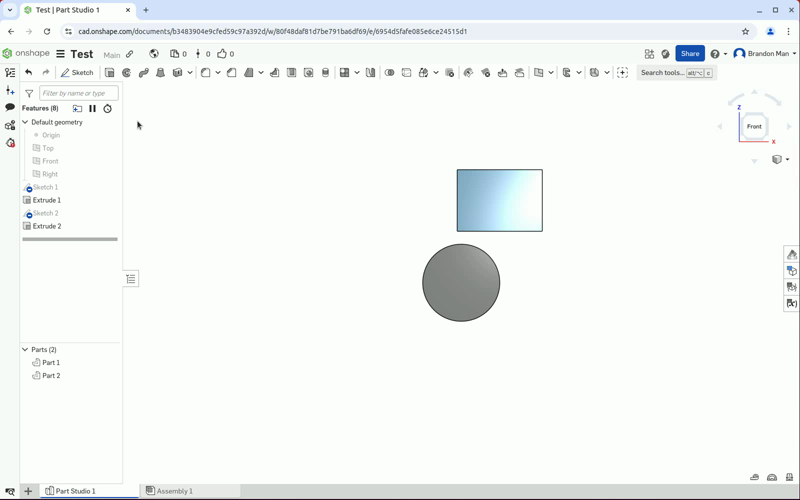
key(shift+h)
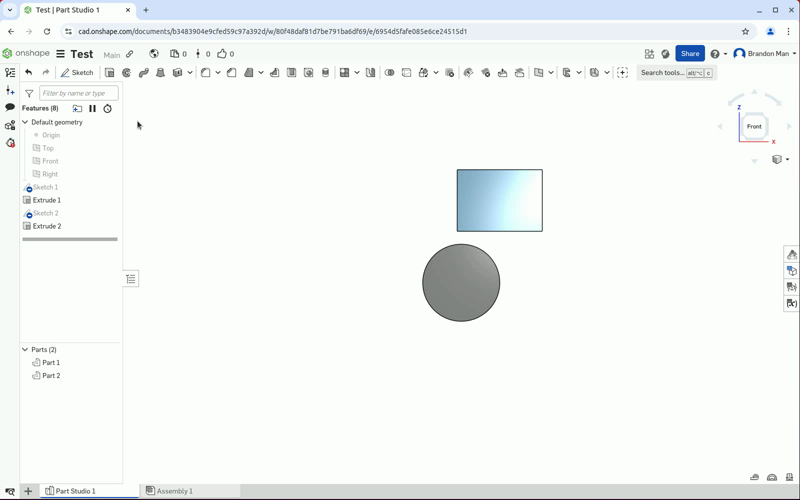
key(shift+h)
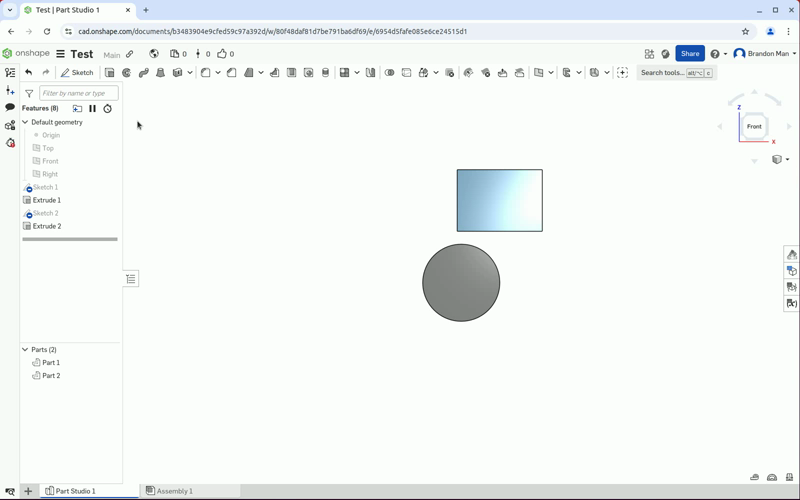
mouse_move(73, 189)
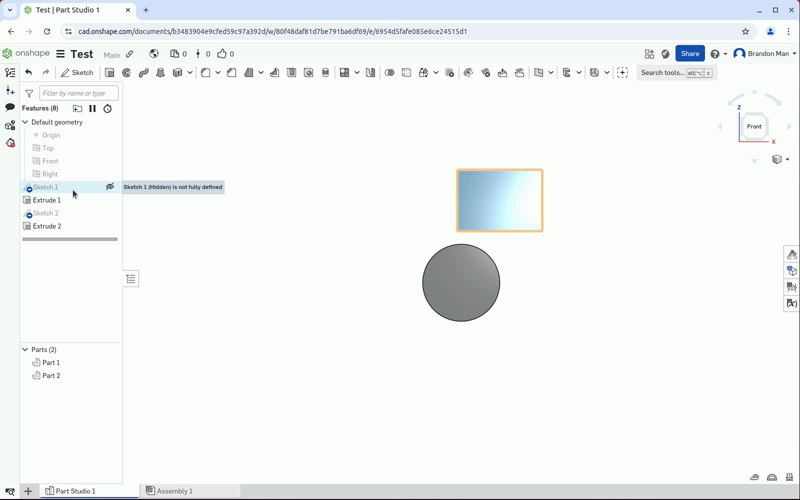
click(73, 189)
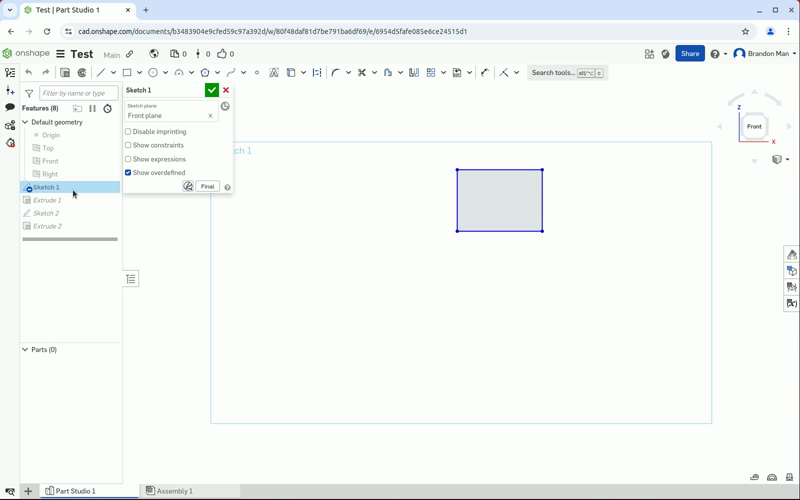
mouse_move(229, 92)
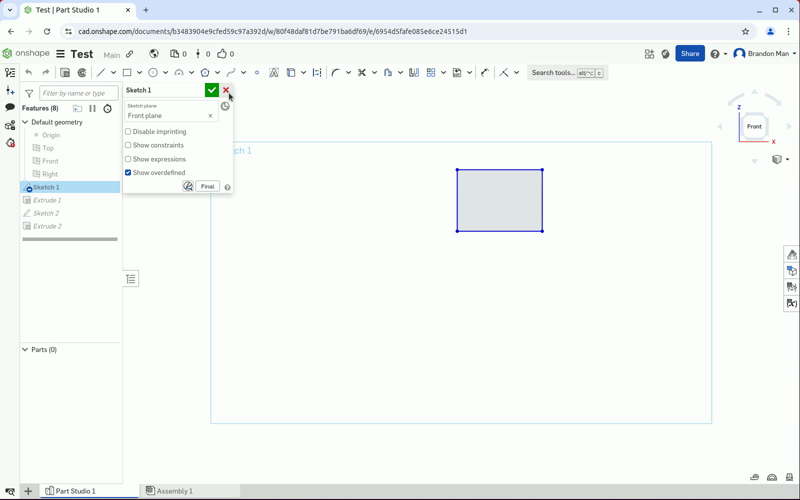
click(229, 92)
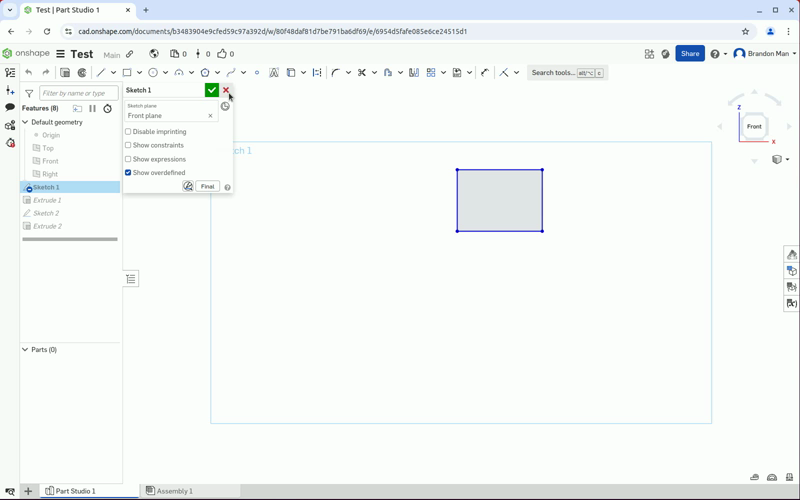
key(shift+s)
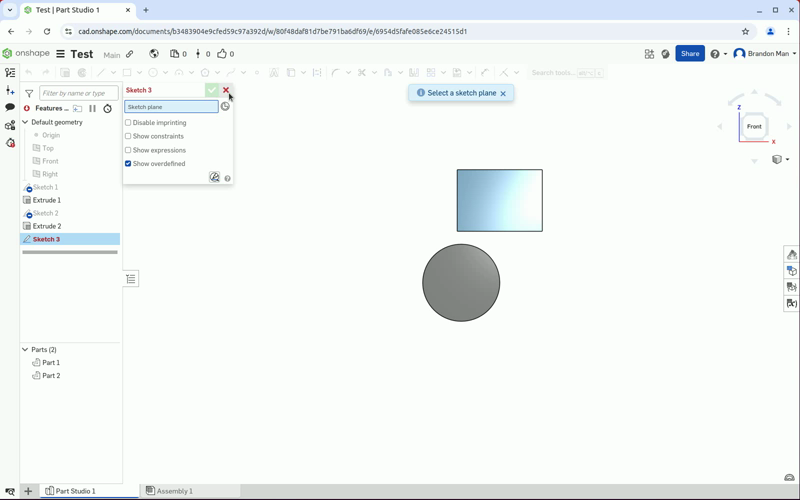
mouse_move(73, 163)
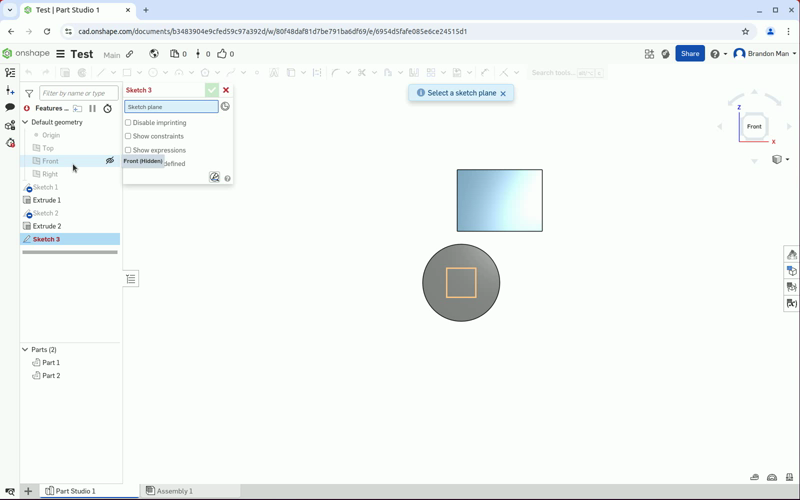
click(73, 163)
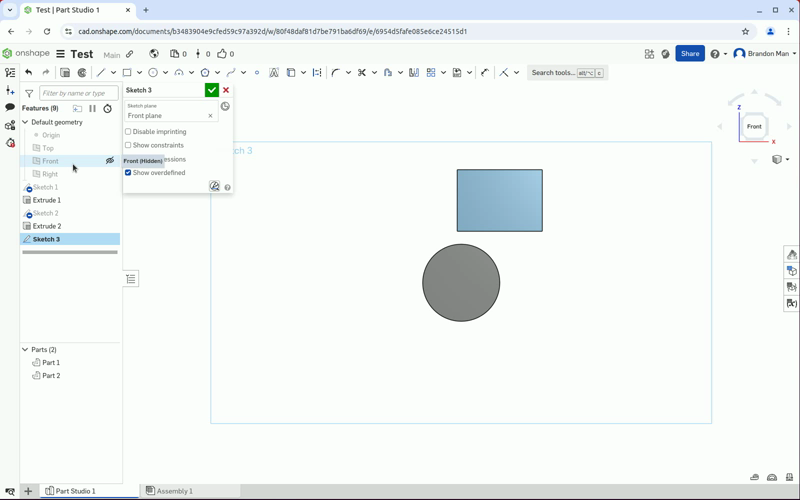
mouse_move(73, 352)
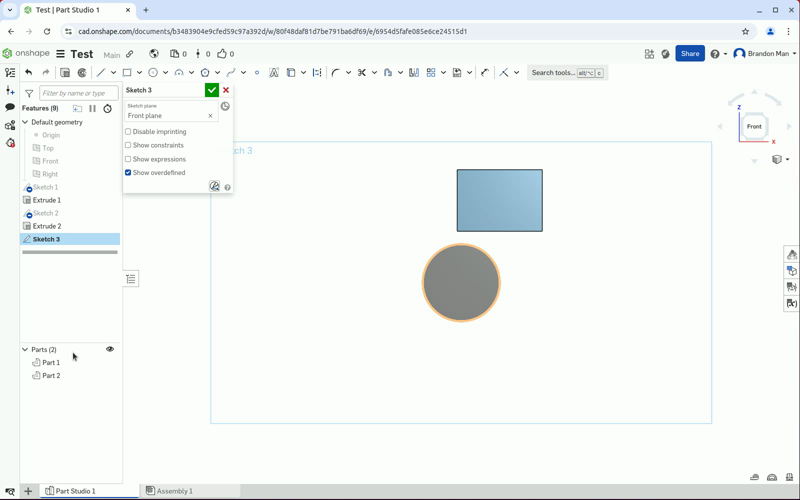
key(y)
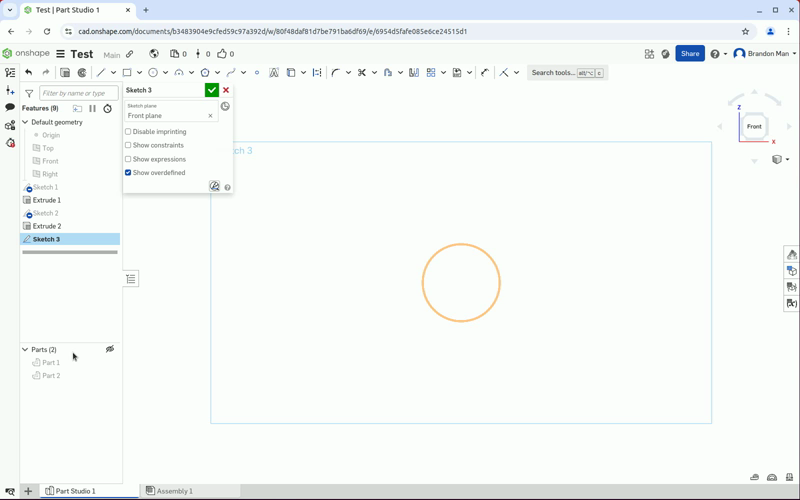
key(c)
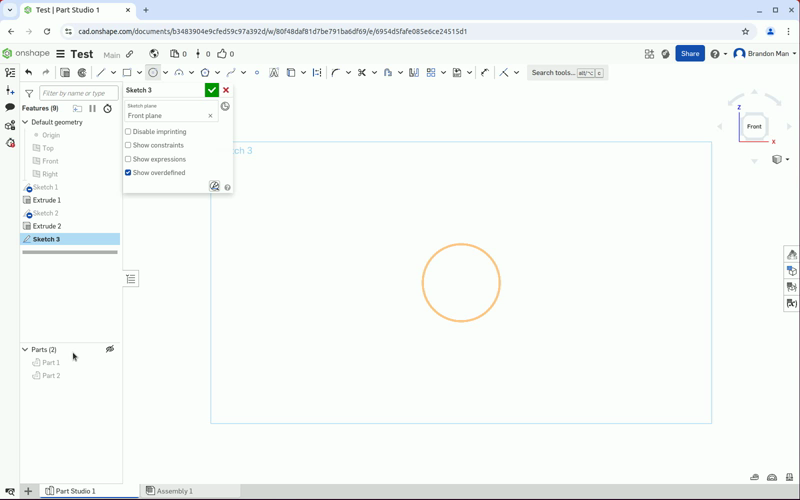
key_down(shift)
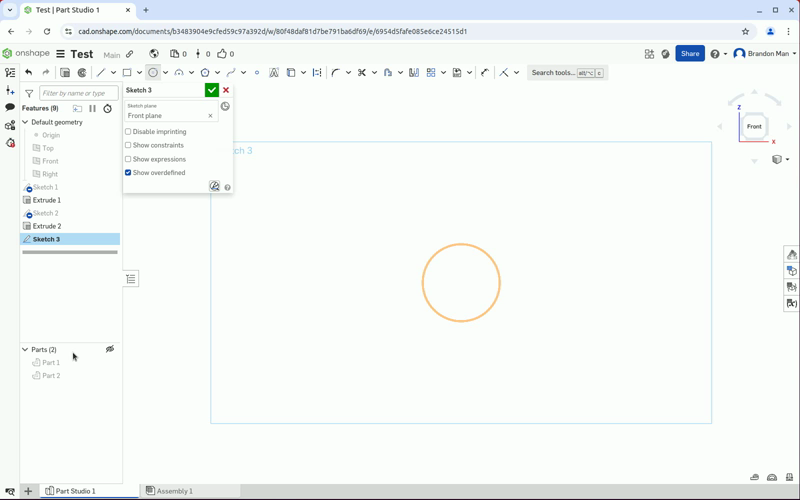
mouse_move(407, 252)
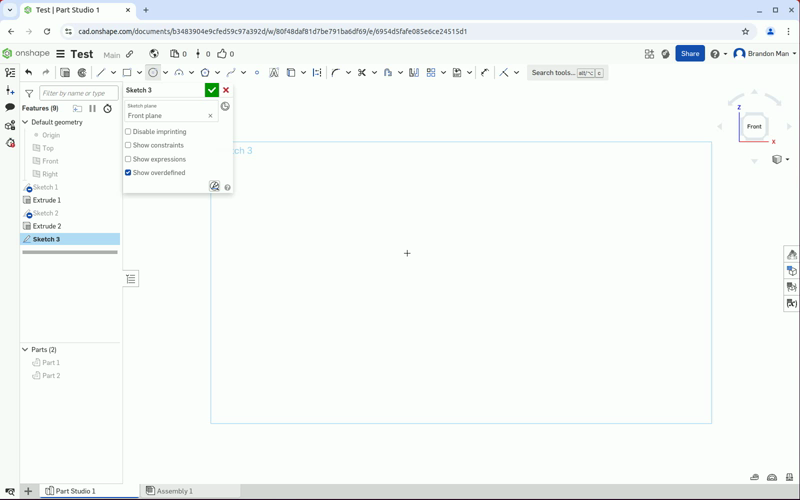
click(407, 252)
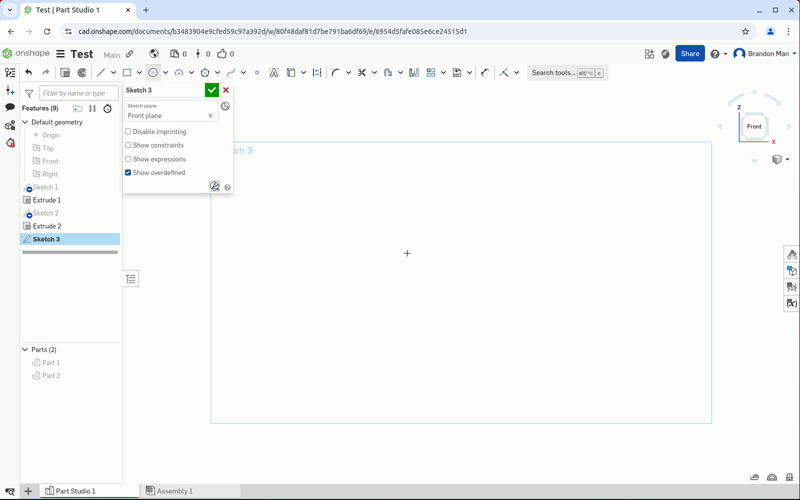
key_up(shift)
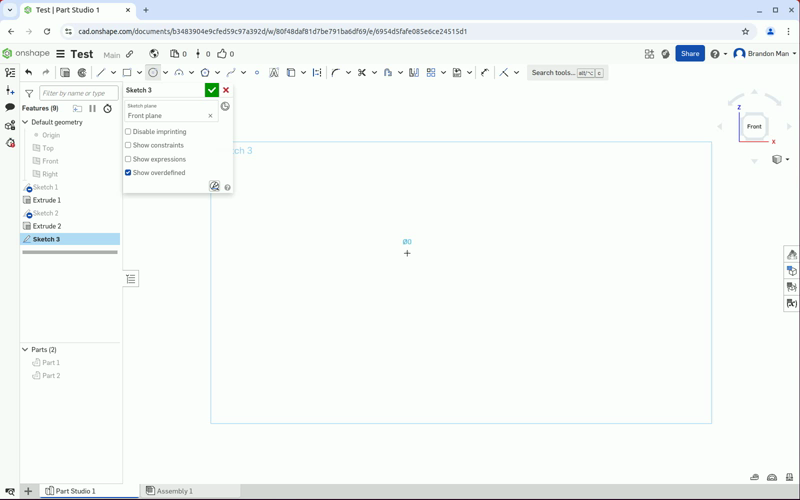
mouse_move(437, 252)
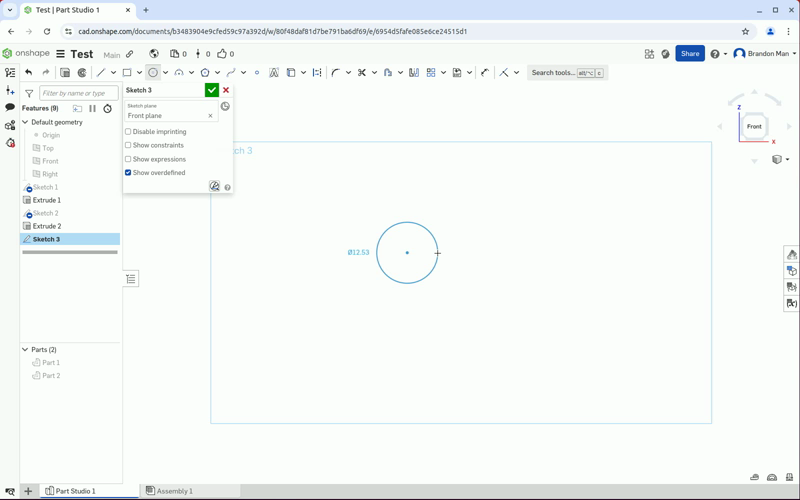
click(437, 252)
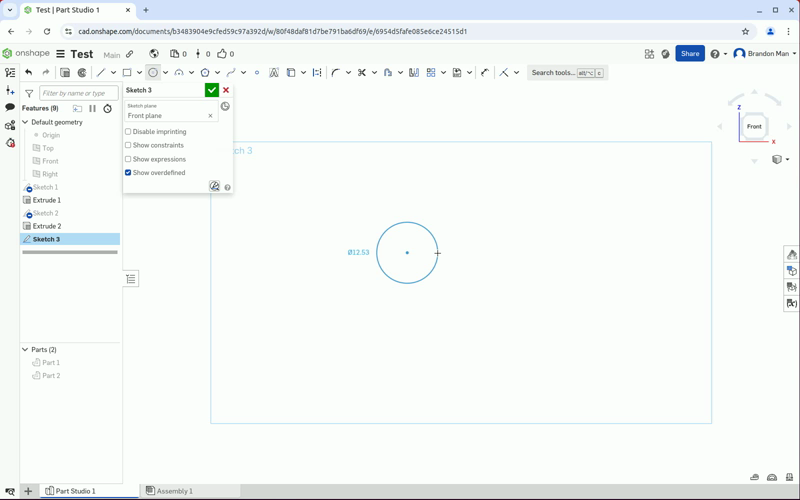
key(esc)
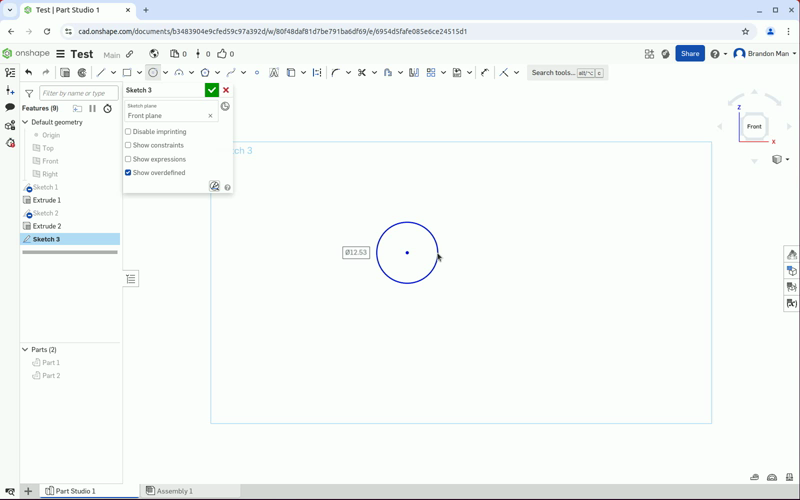
key(c)
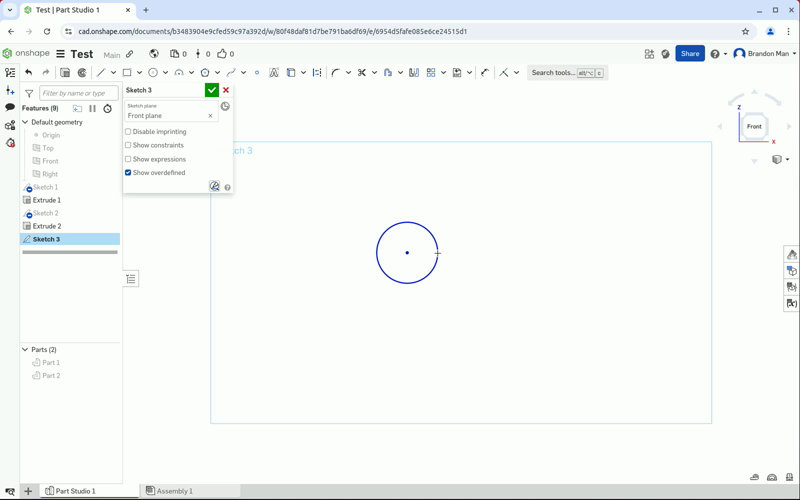
key_down(shift)
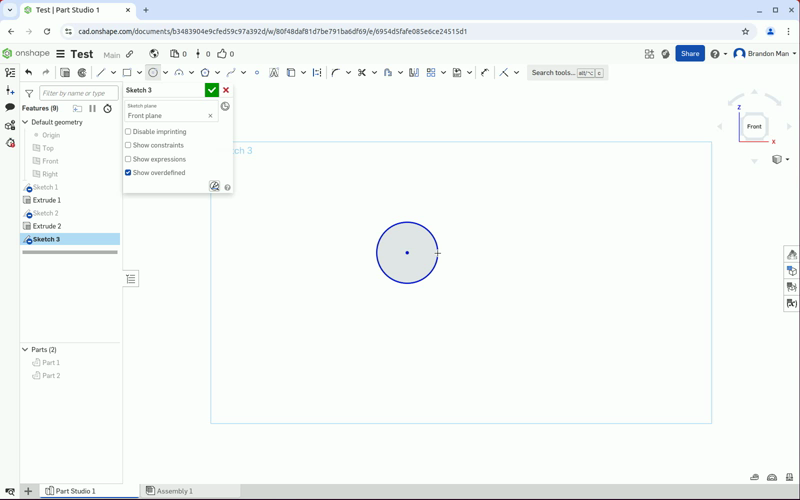
mouse_move(415, 239)
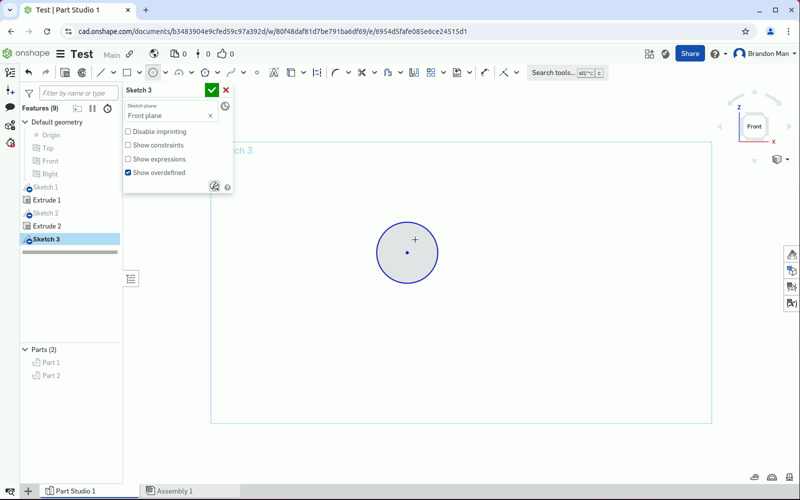
click(415, 239)
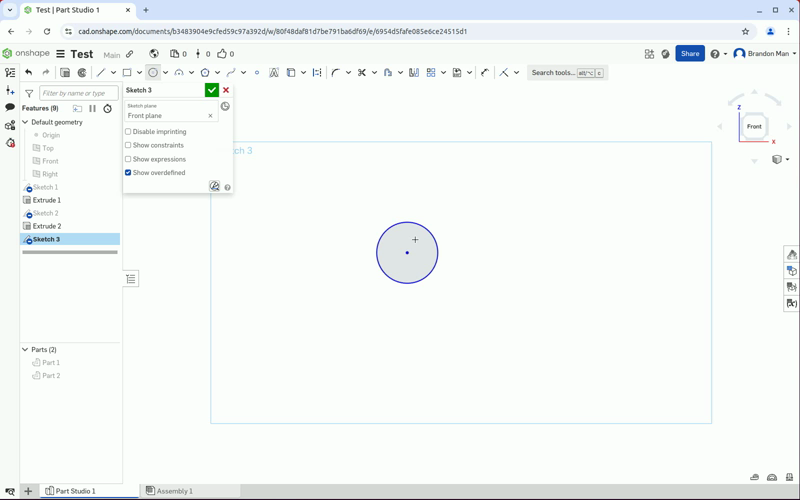
key_up(shift)
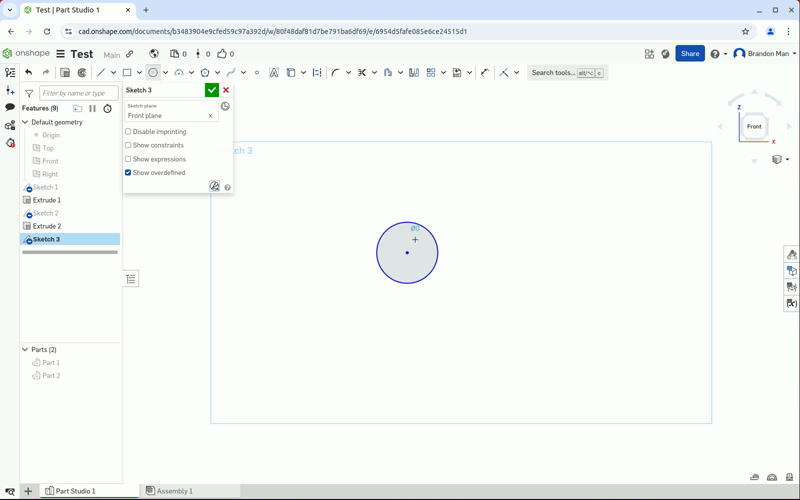
mouse_move(427, 239)
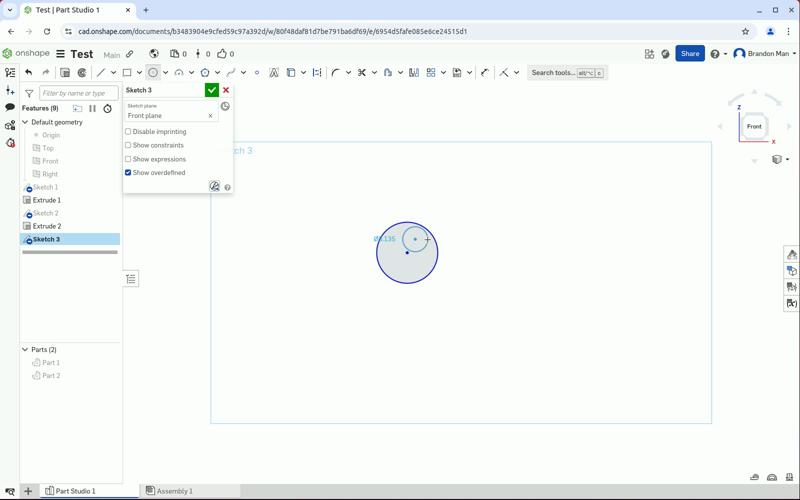
click(427, 239)
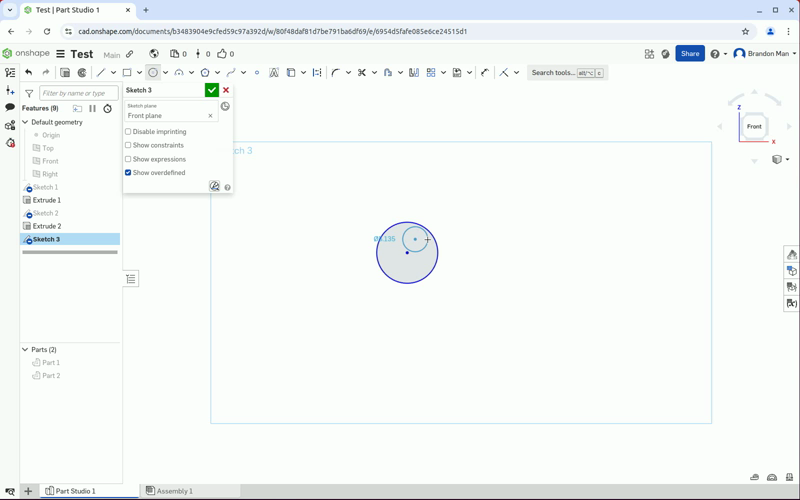
key(esc)
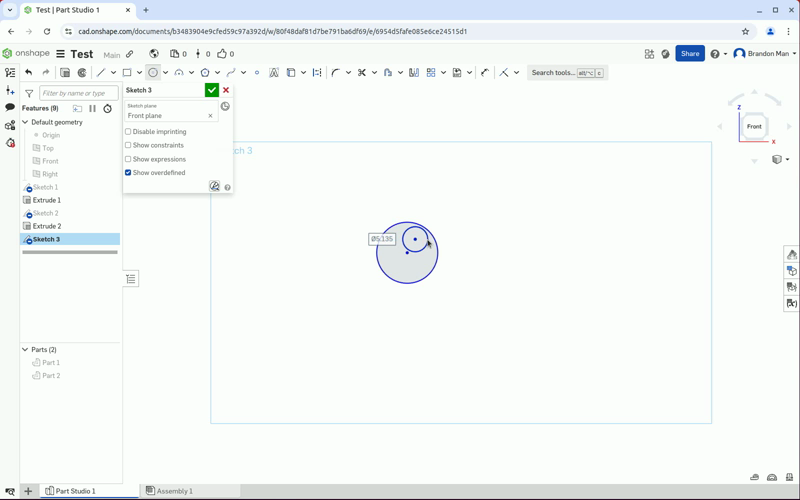
mouse_move(423, 254)
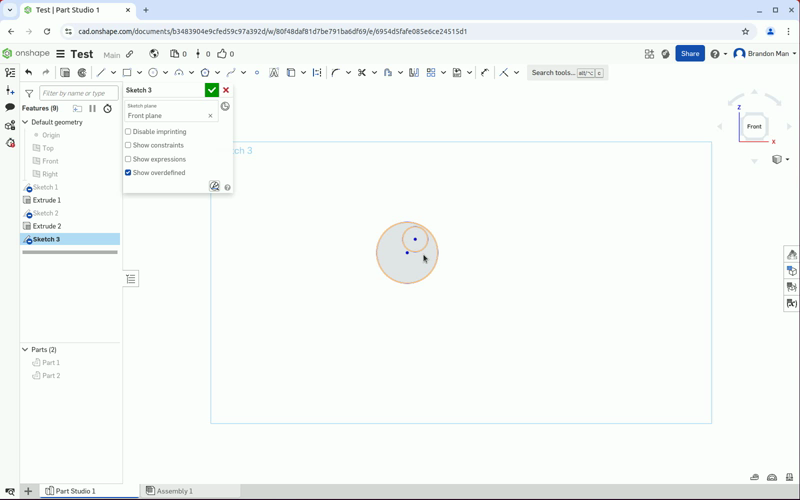
click(423, 254)
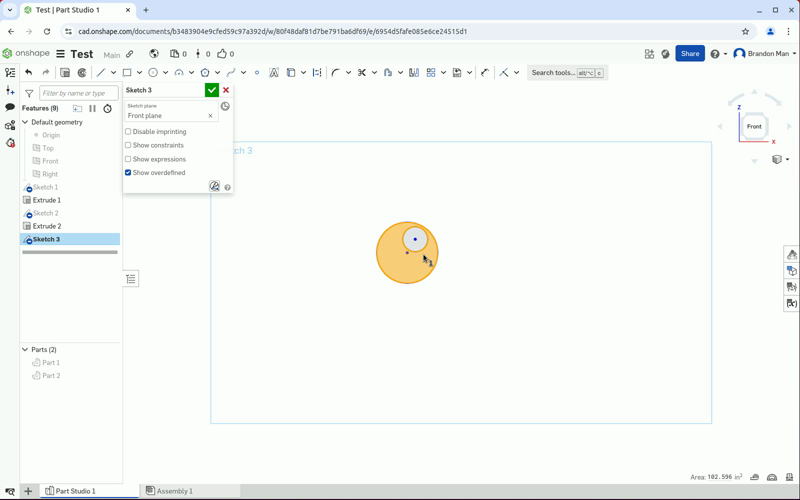
mouse_move(73, 352)
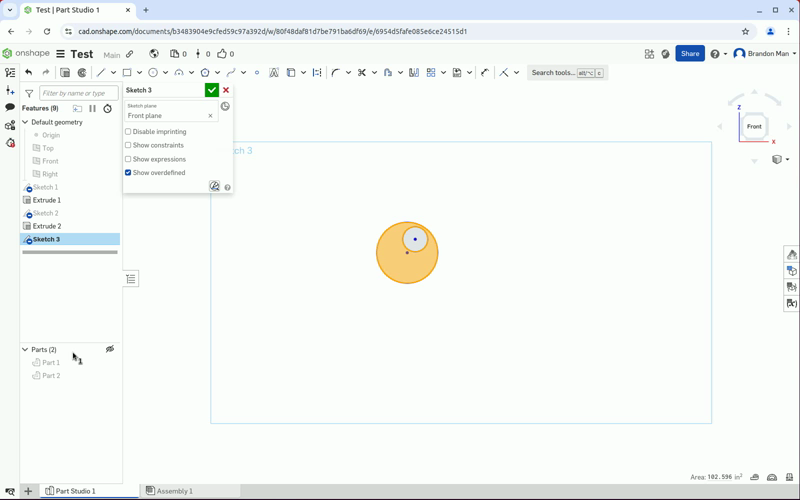
key(shift+y)
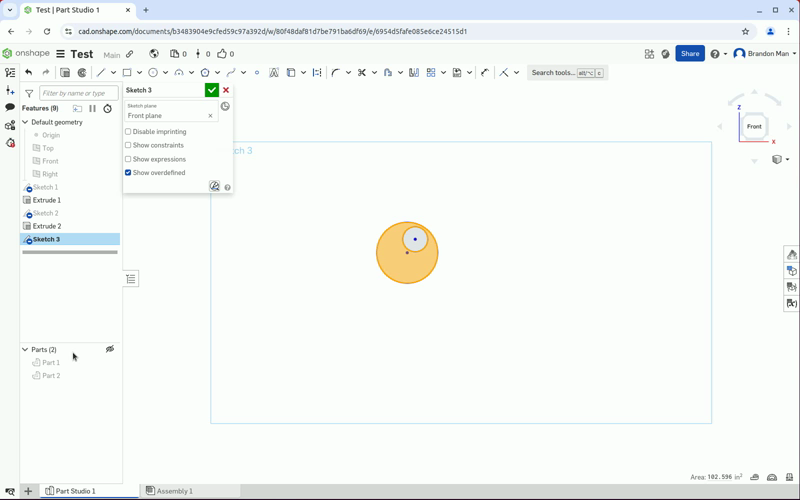
key(shift+e)
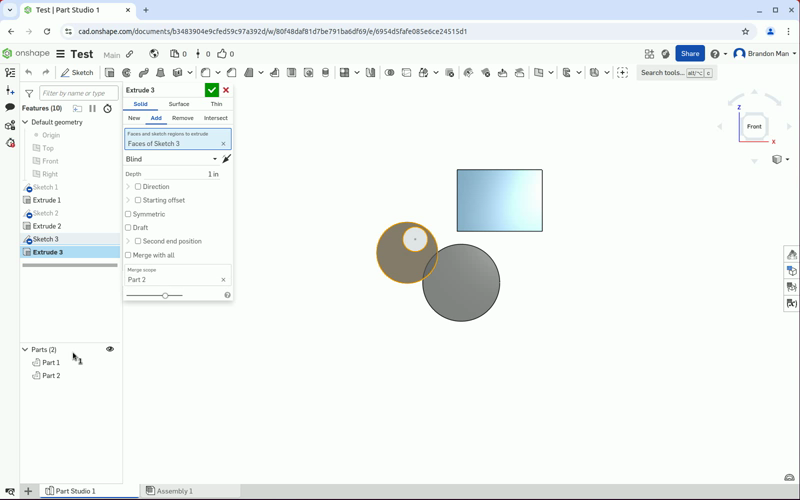
mouse_move(143, 106)
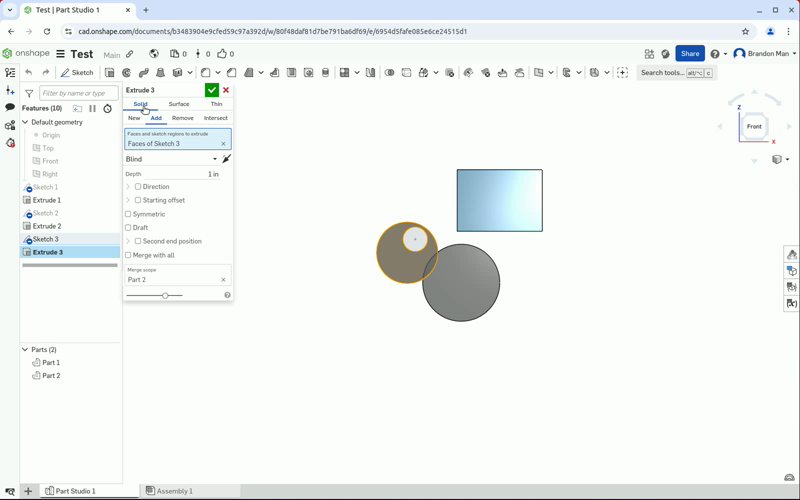
click(143, 106)
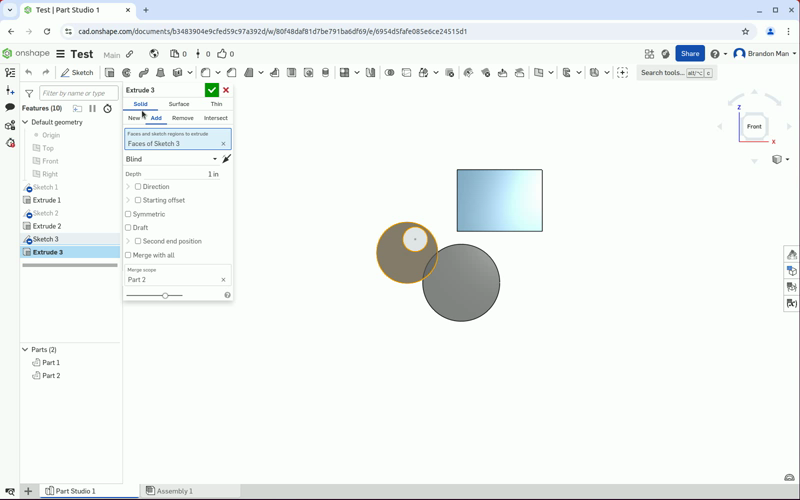
mouse_move(137, 120)
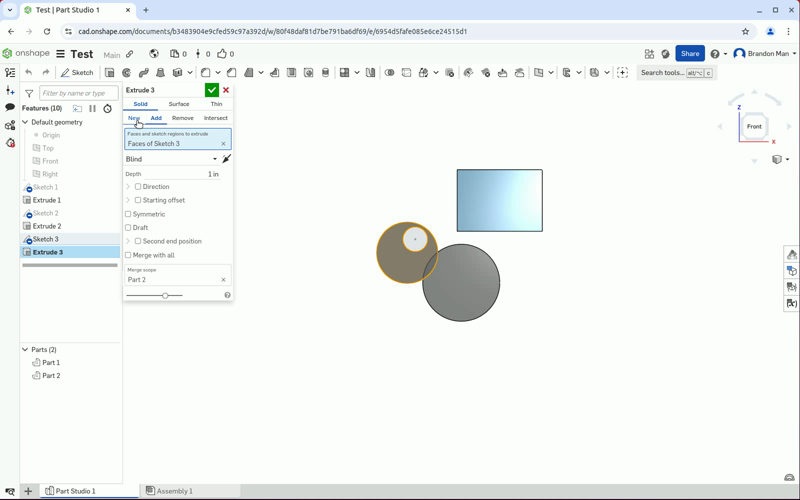
click(137, 120)
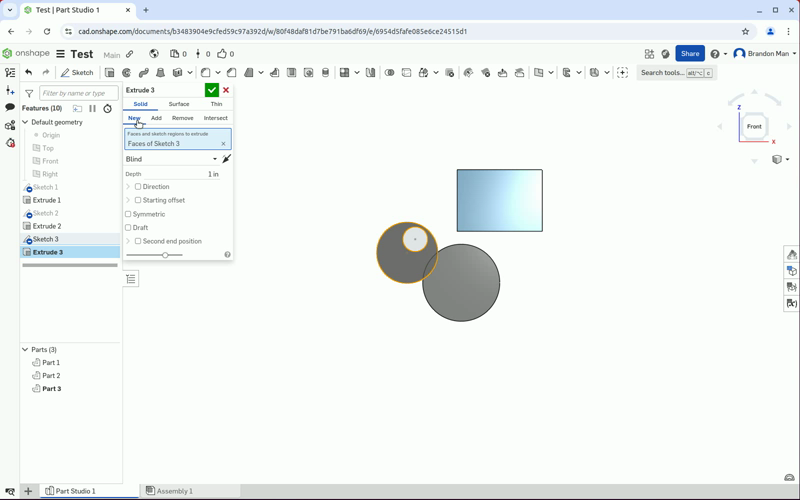
key(tab, 4)
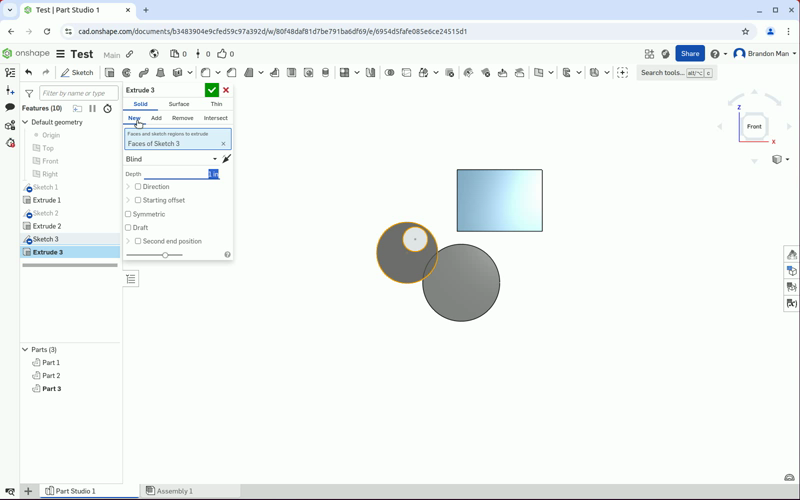
text(13.48)
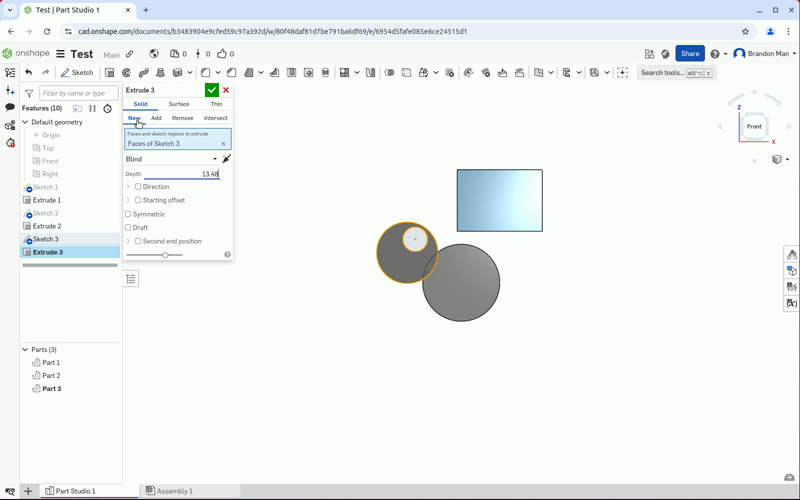
key(enter)
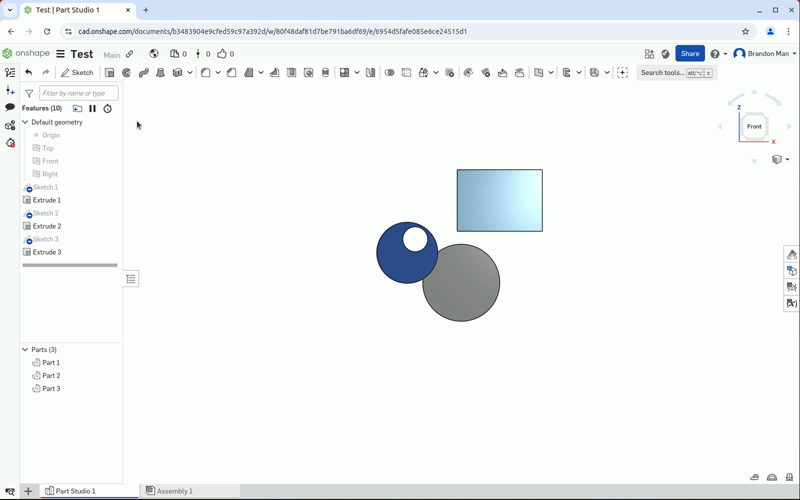
key(shift+h)
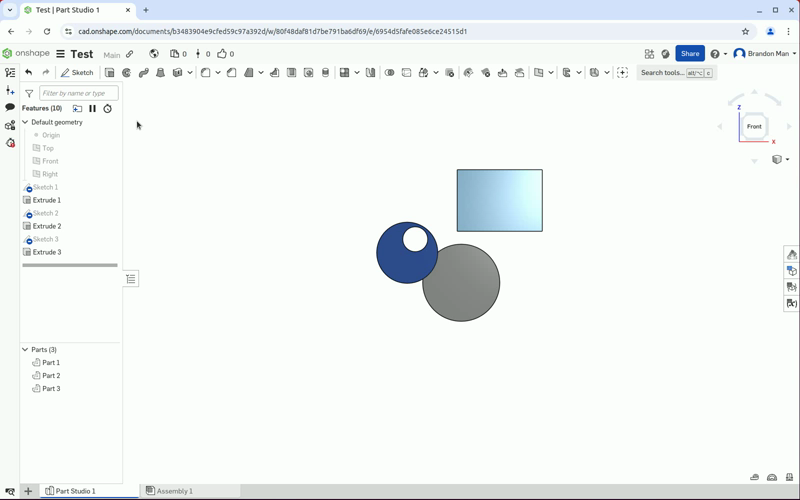
key(shift+h)
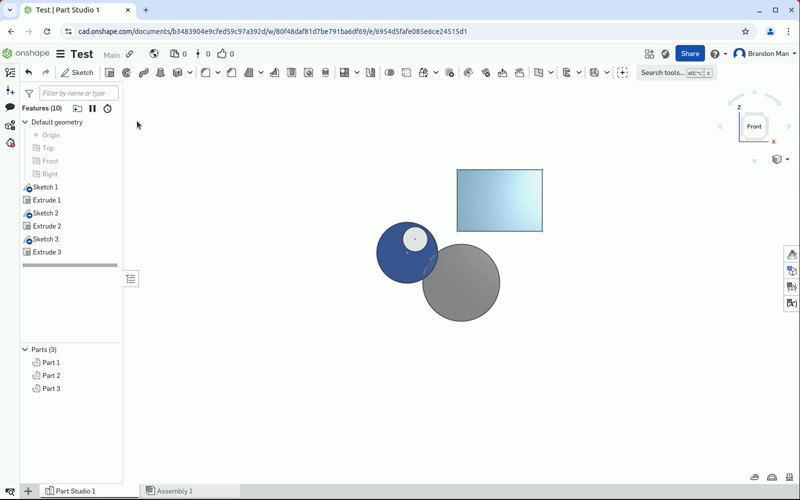
key(shift+7)
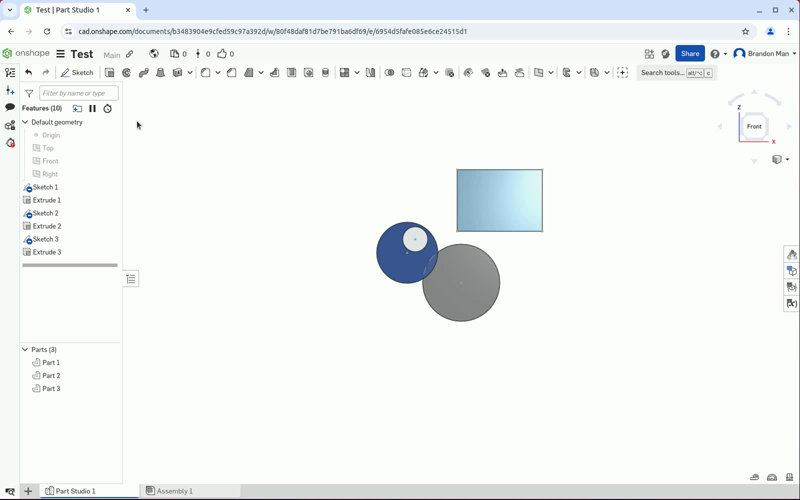
key(left, 2)
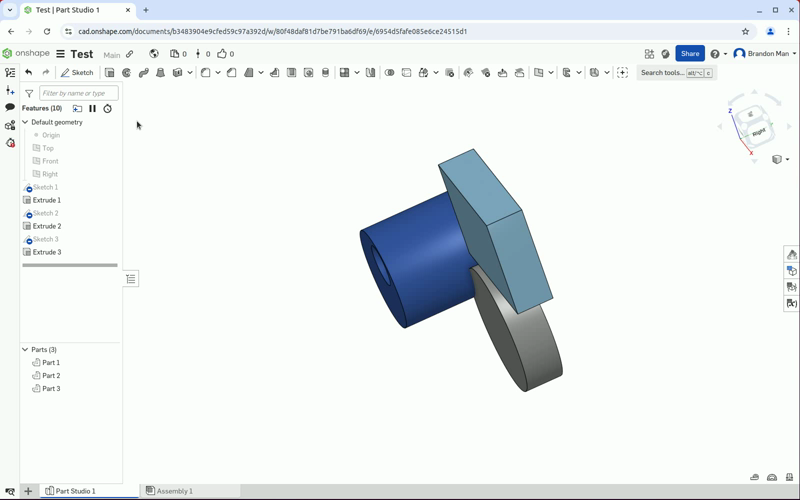
key(down, 2)
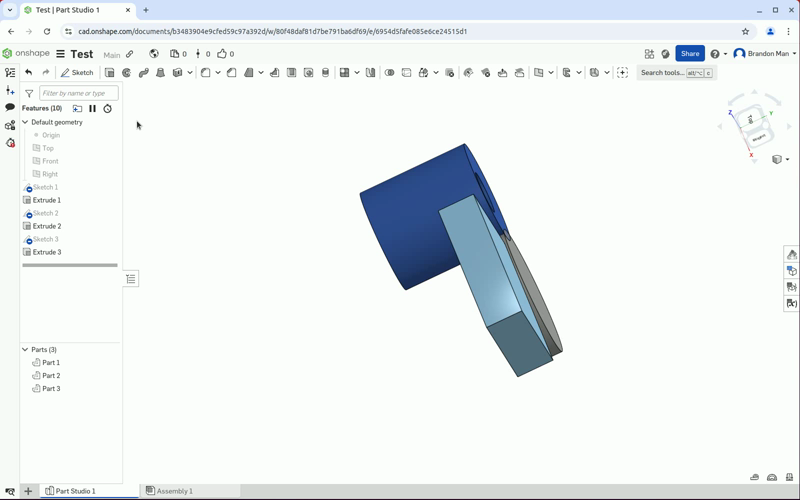
key(up, 2)
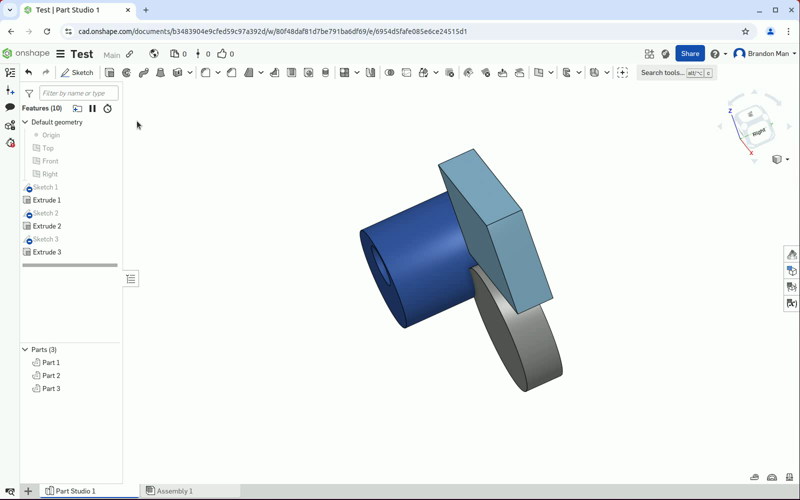
key(right, 2)
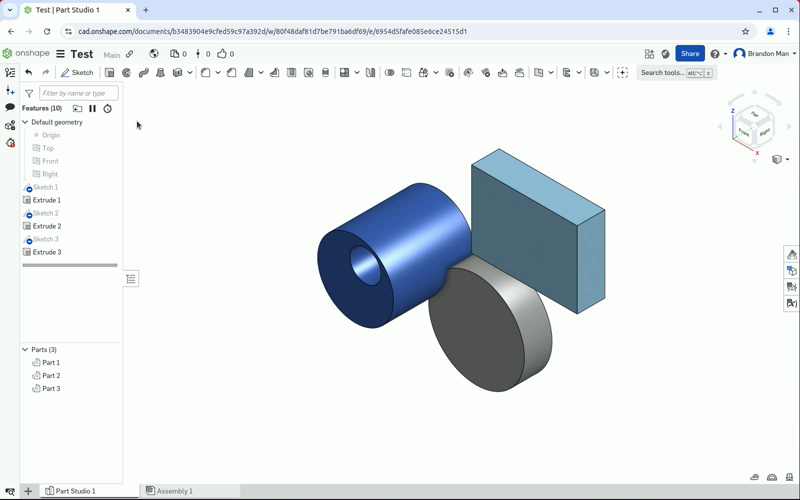
mouse_move(73, 189)
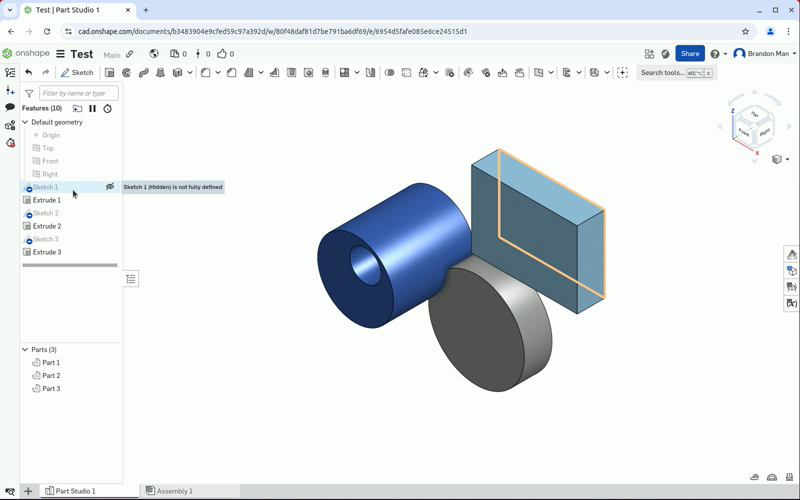
click(73, 189)